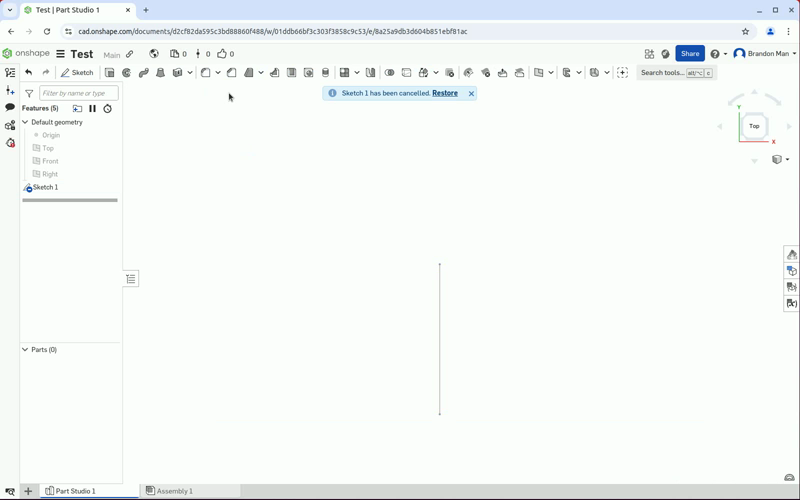
key(shift+h)
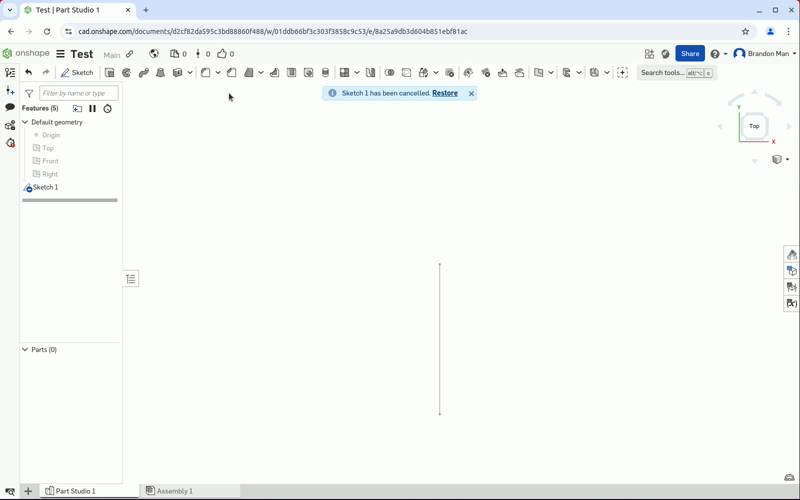
key(shift+s)
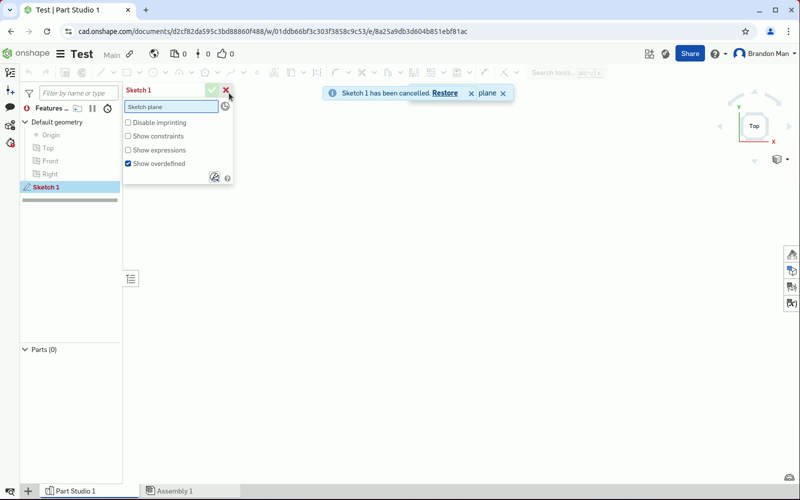
mouse_move(73, 150)
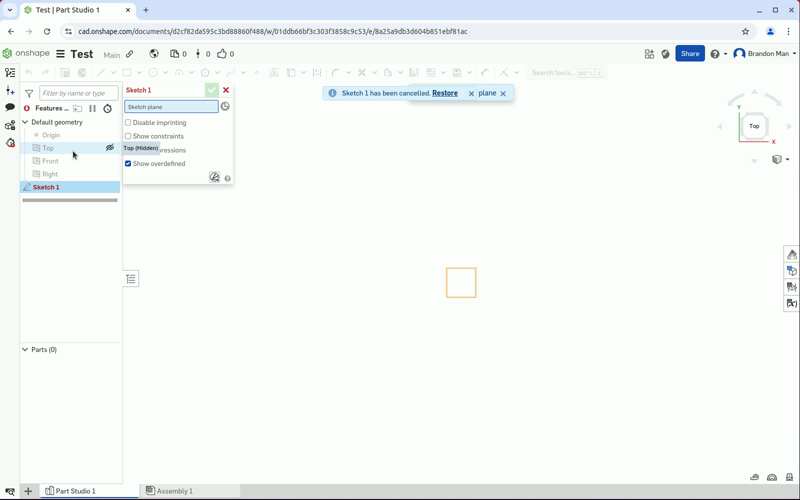
click(73, 150)
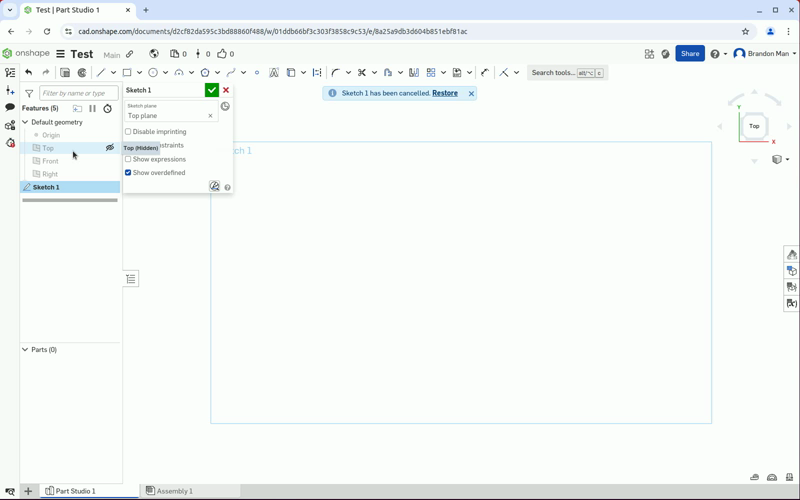
mouse_move(73, 352)
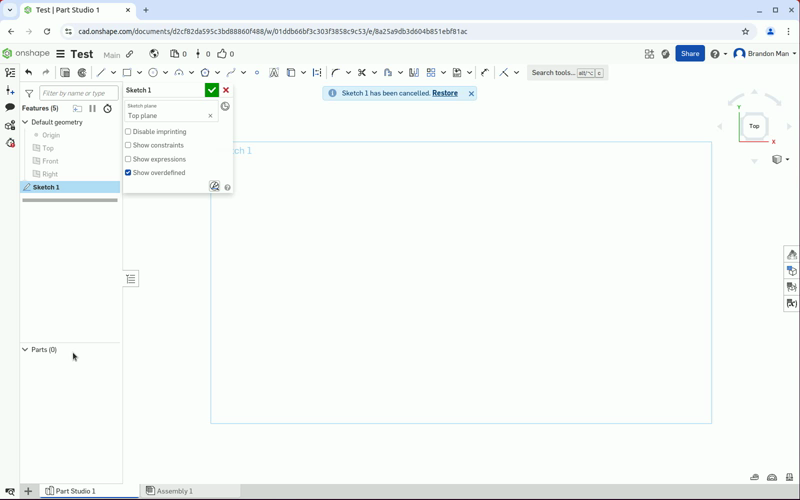
key(y)
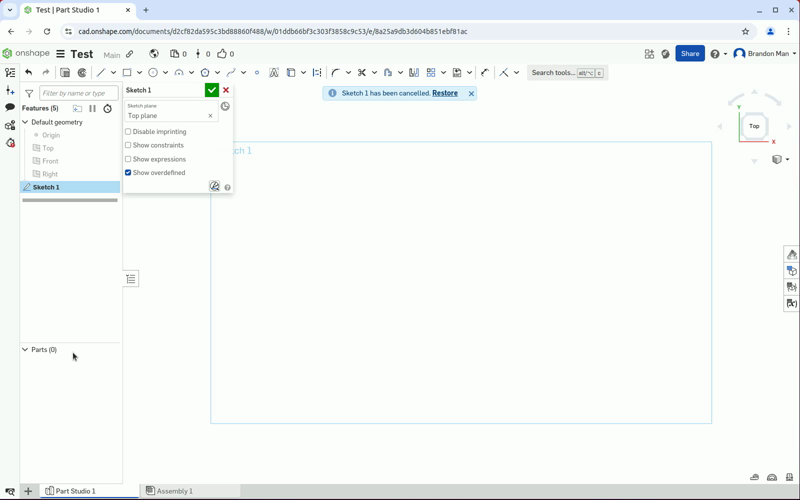
key(l)
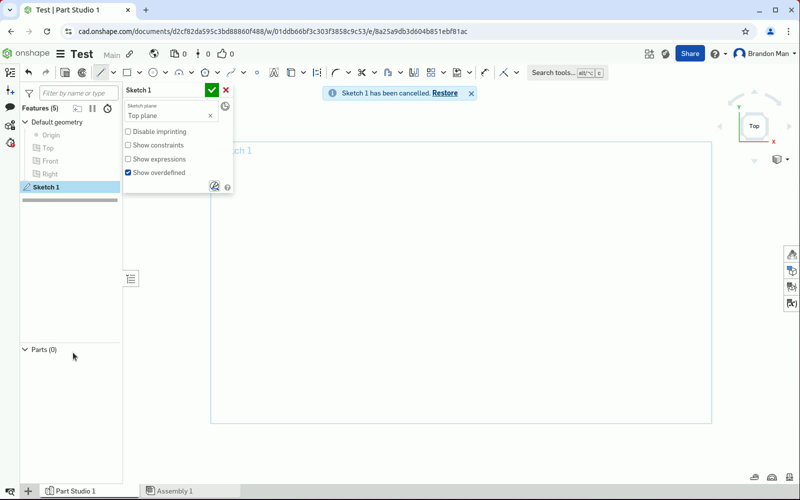
key_down(shift)
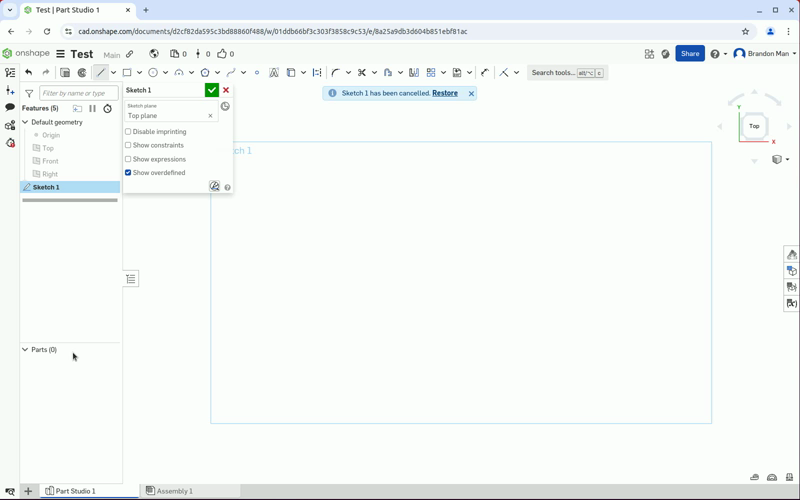
mouse_move(419, 382)
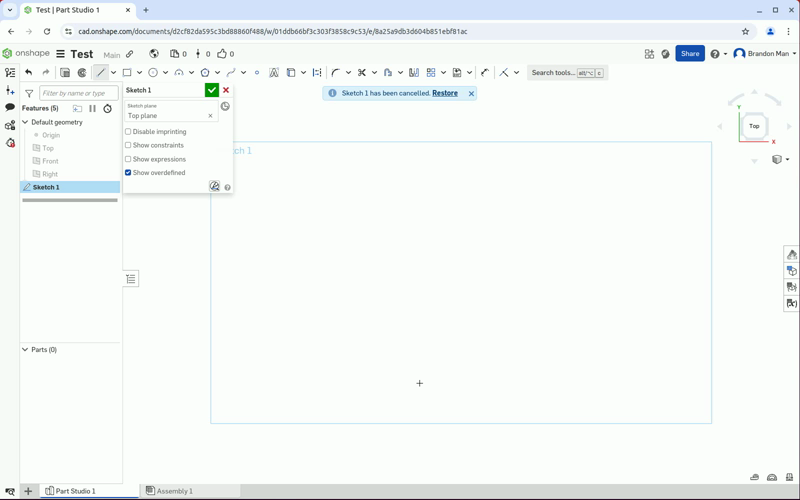
click(419, 382)
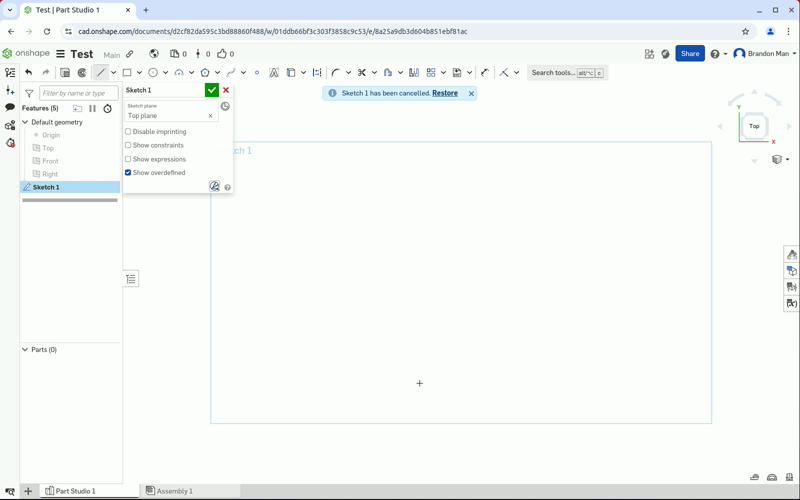
key_up(shift)
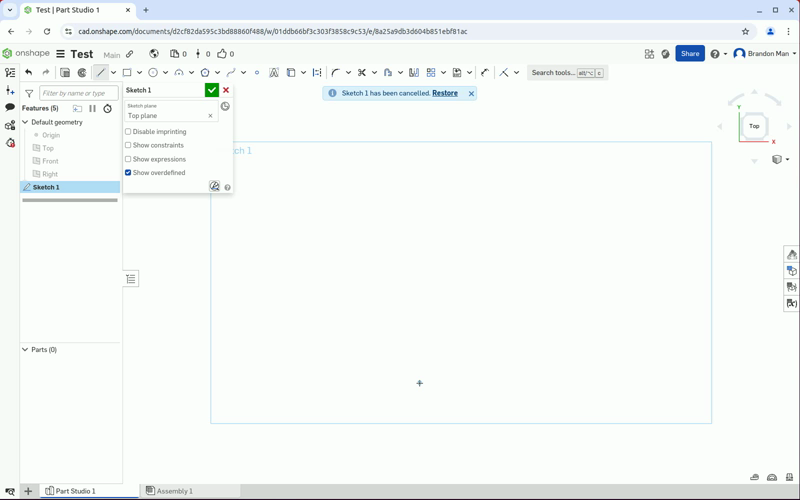
key_down(shift)
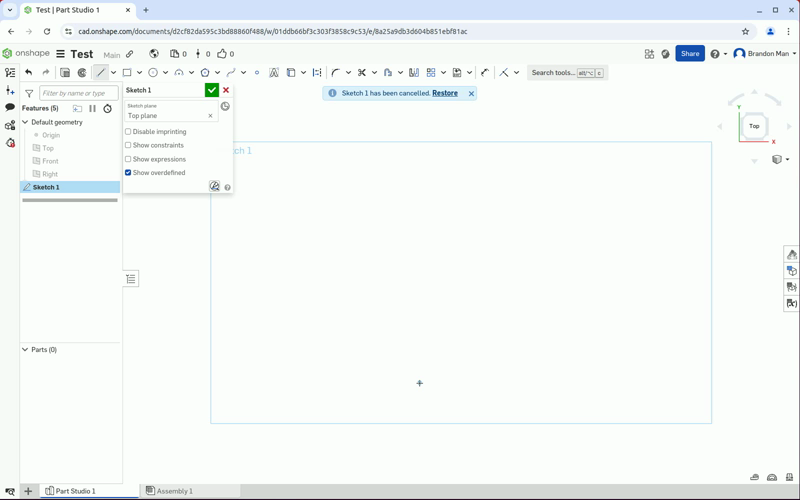
mouse_move(449, 382)
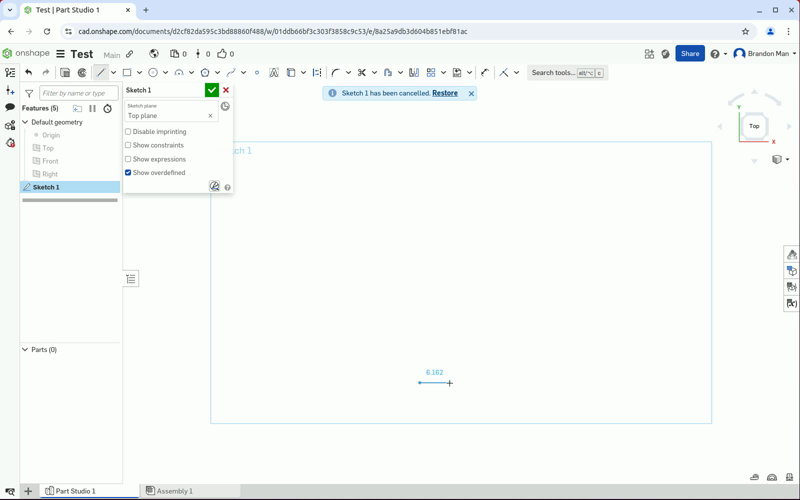
mouse_move(459, 382)
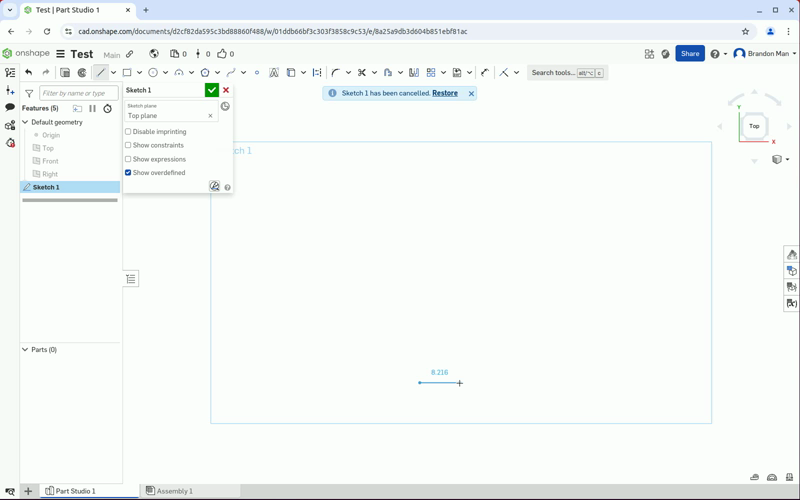
click(459, 382)
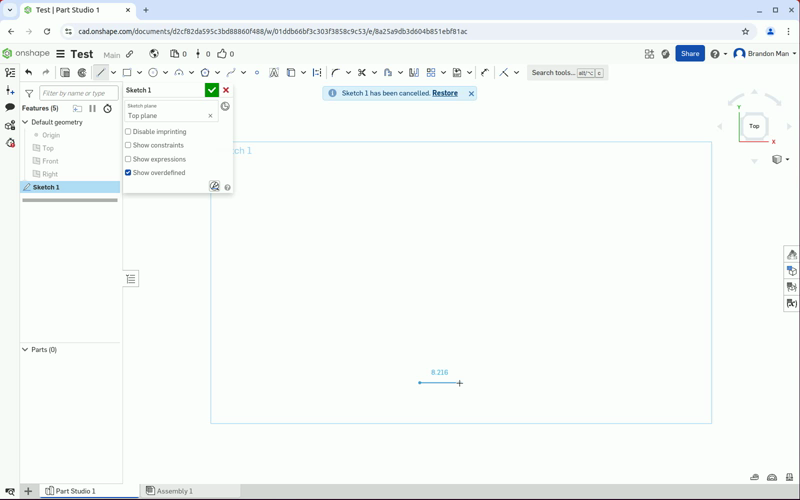
key_up(shift)
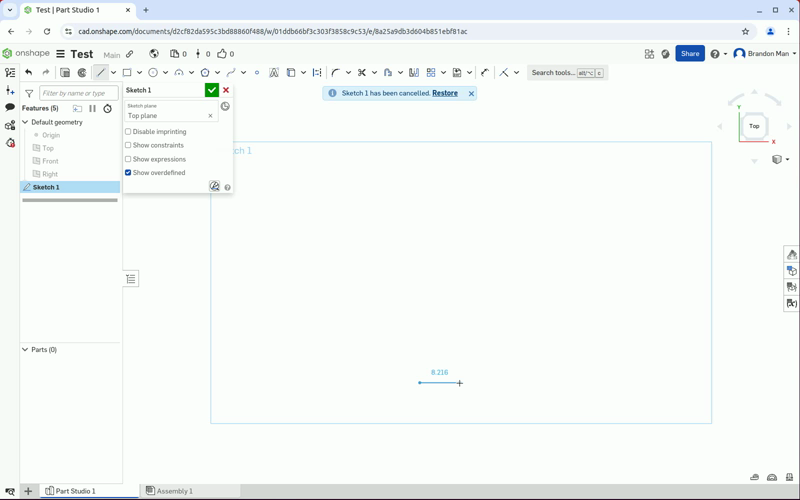
key_down(shift)
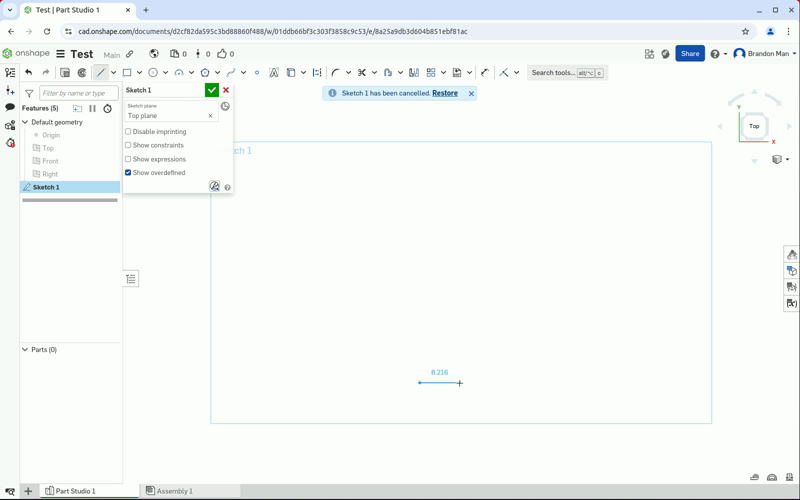
mouse_move(459, 171)
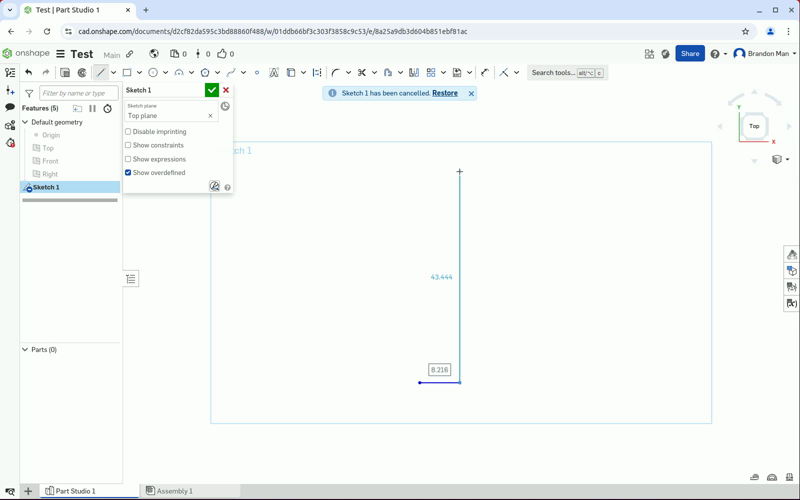
click(459, 171)
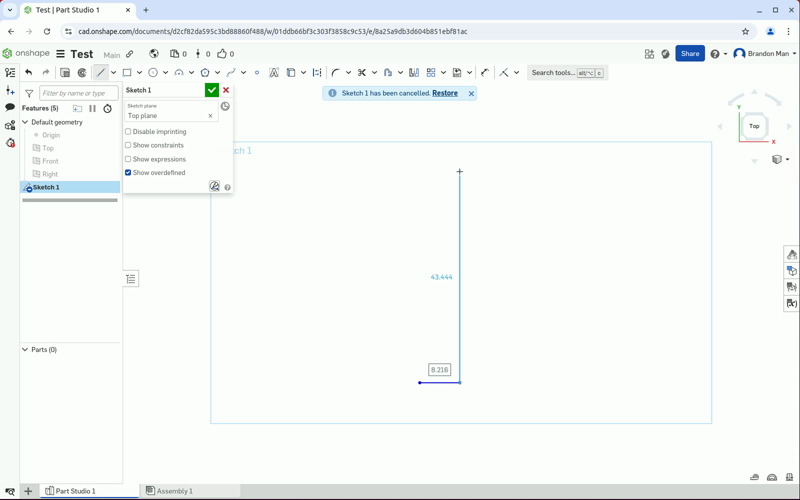
key_up(shift)
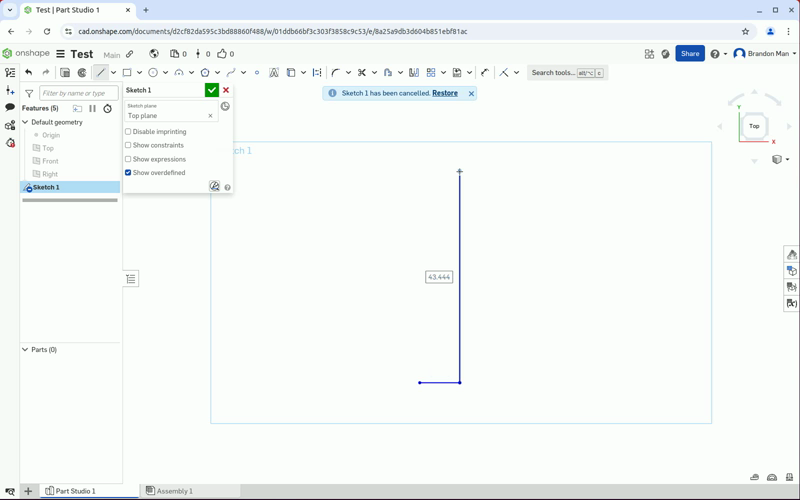
key_down(shift)
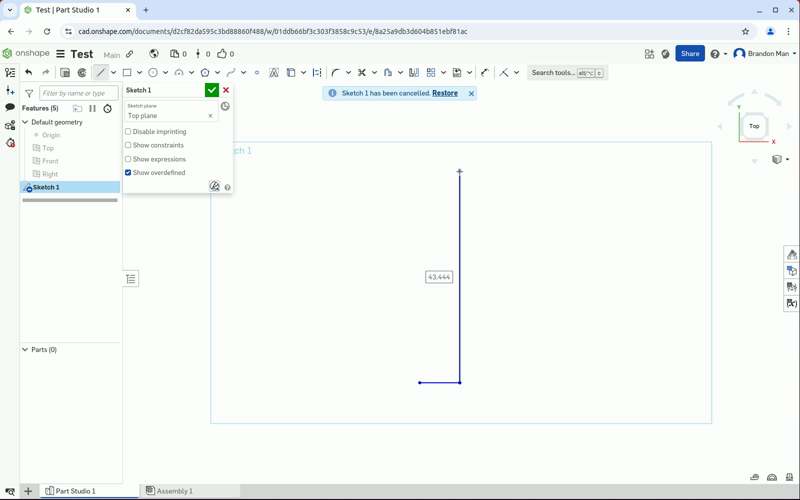
mouse_move(489, 171)
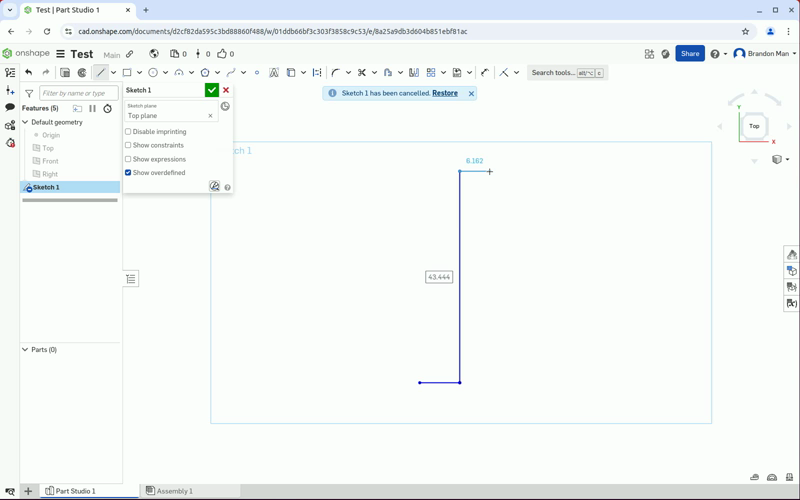
mouse_move(419, 171)
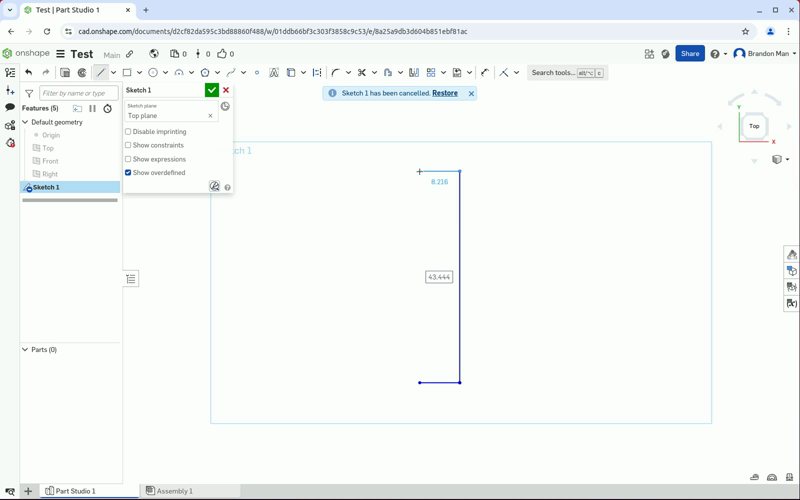
click(419, 171)
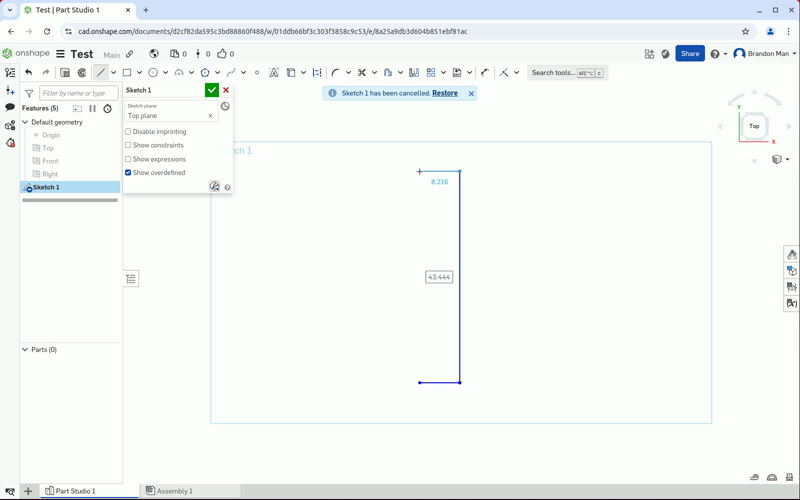
key_up(shift)
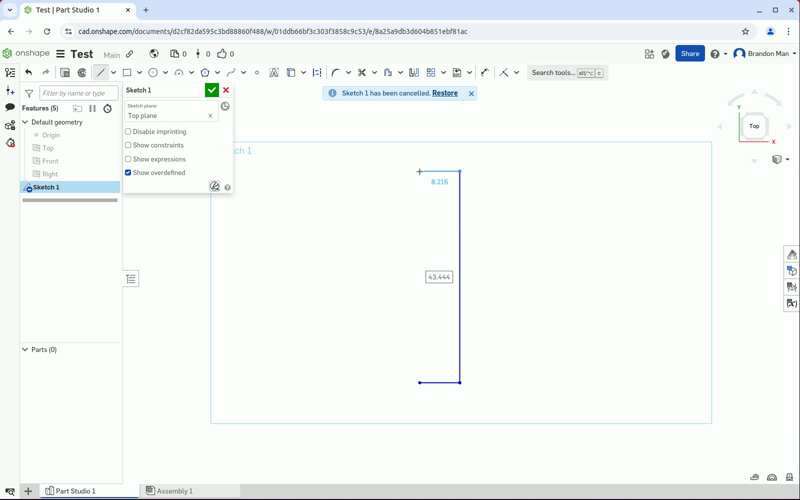
key_down(shift)
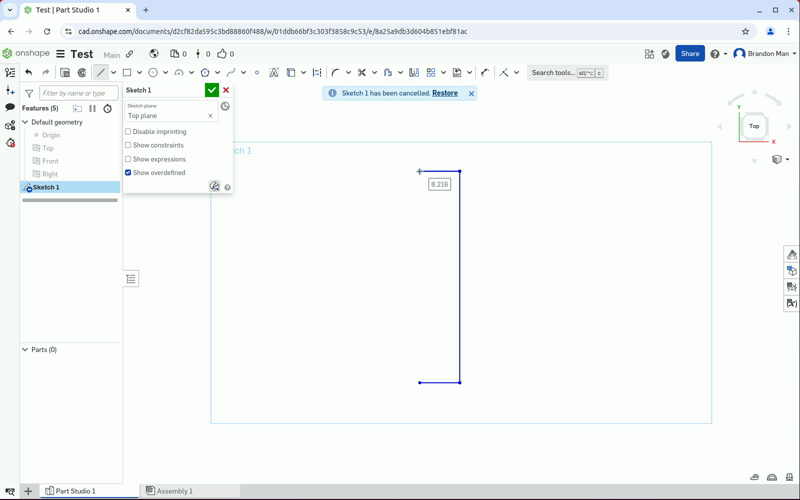
mouse_move(419, 382)
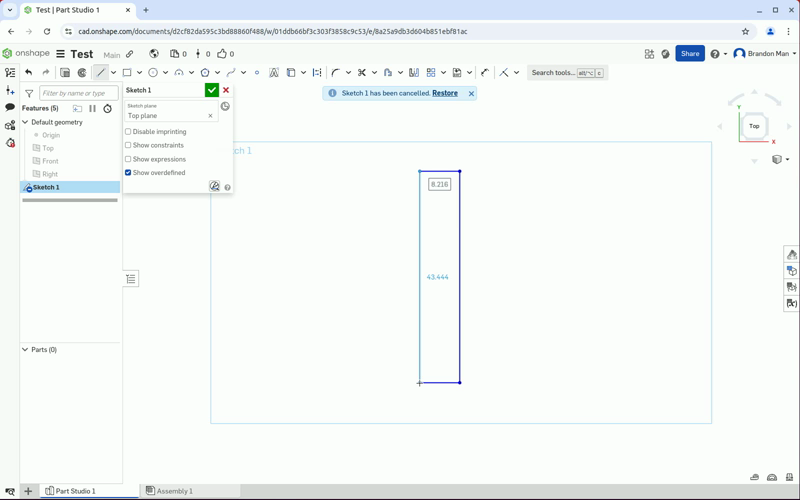
key_up(shift)
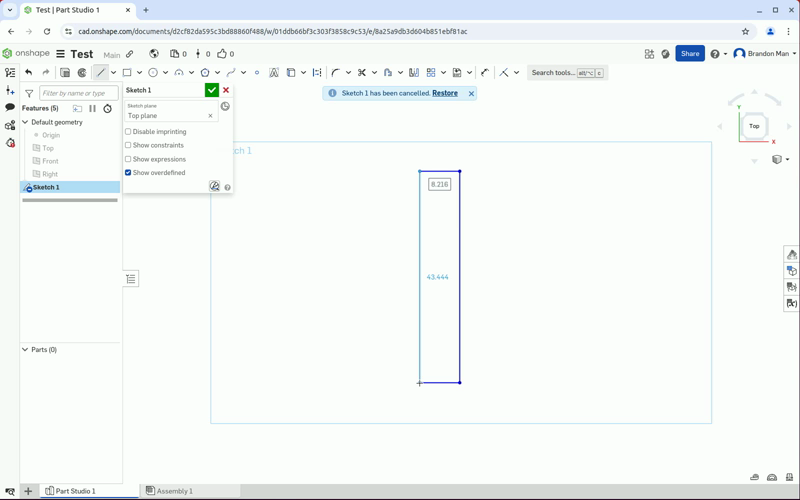
click(419, 382)
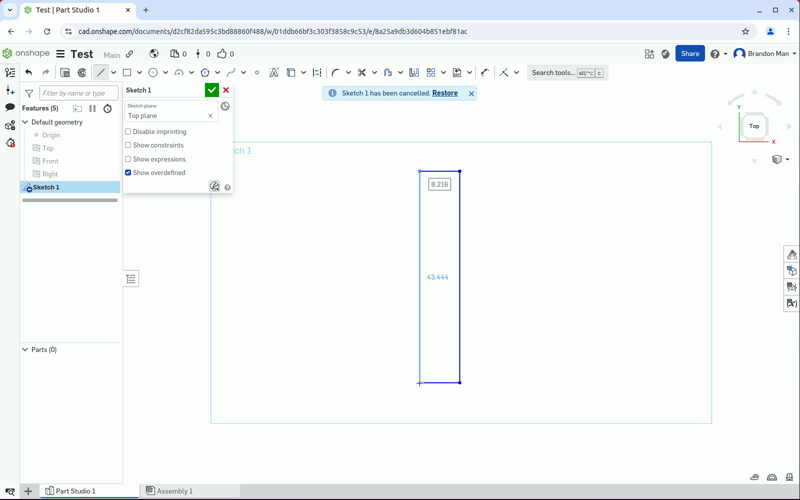
key(esc)
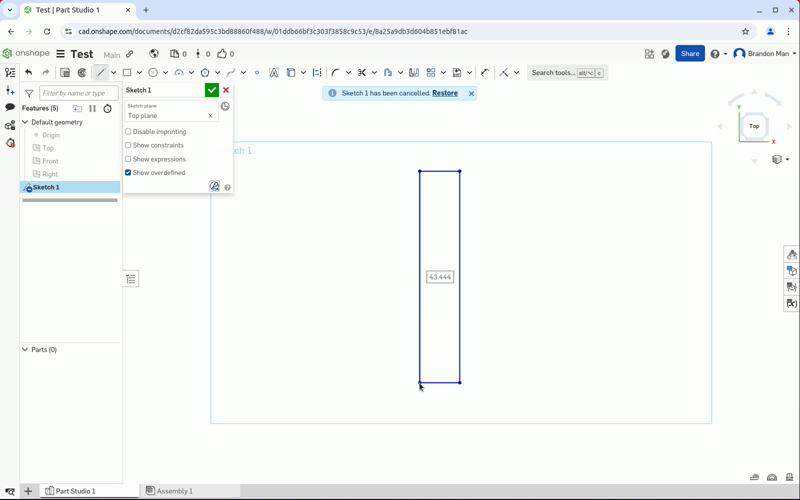
mouse_move(443, 238)
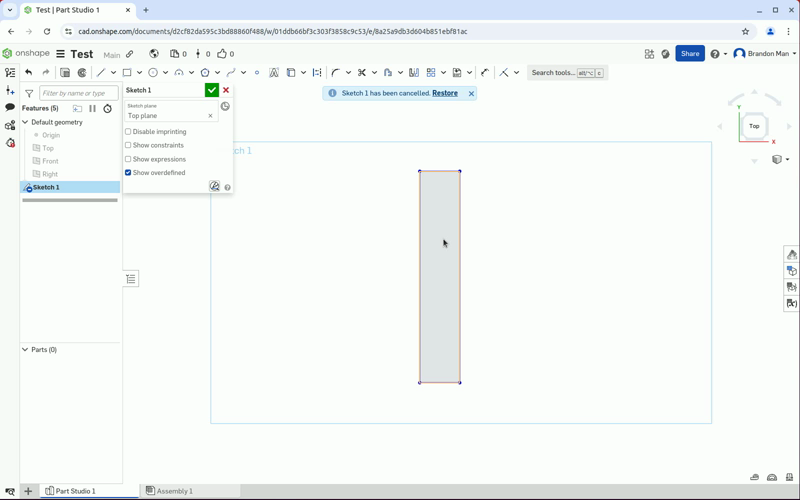
click(443, 238)
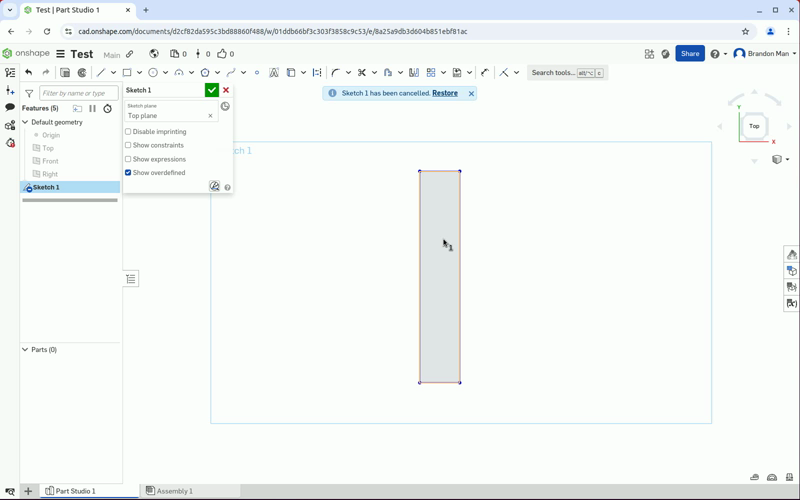
mouse_move(73, 352)
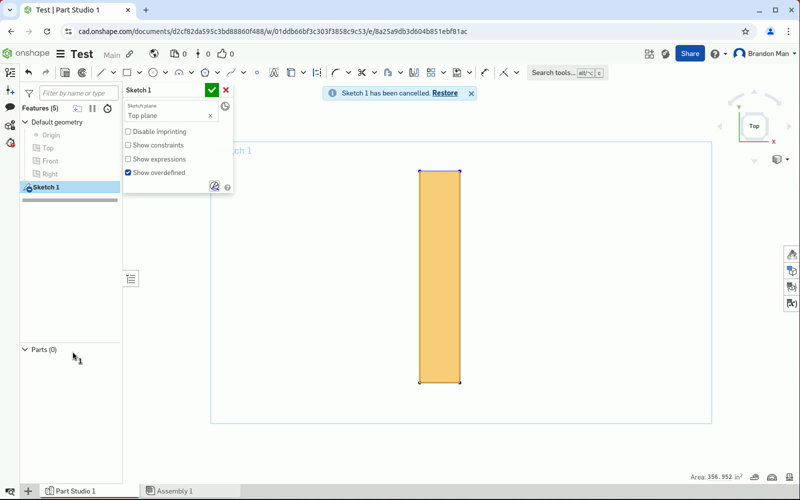
key(shift+y)
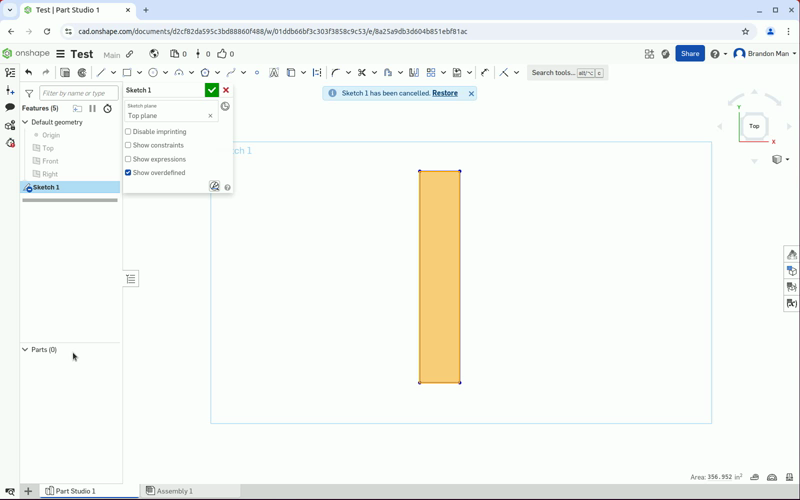
key(shift+e)
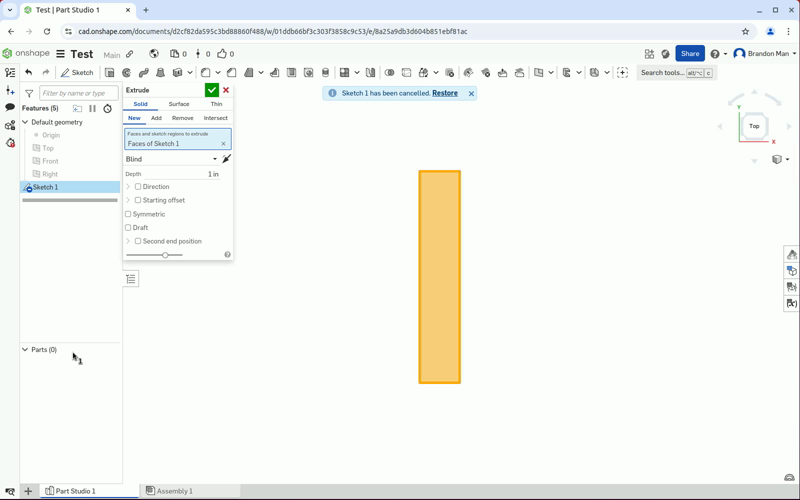
mouse_move(143, 106)
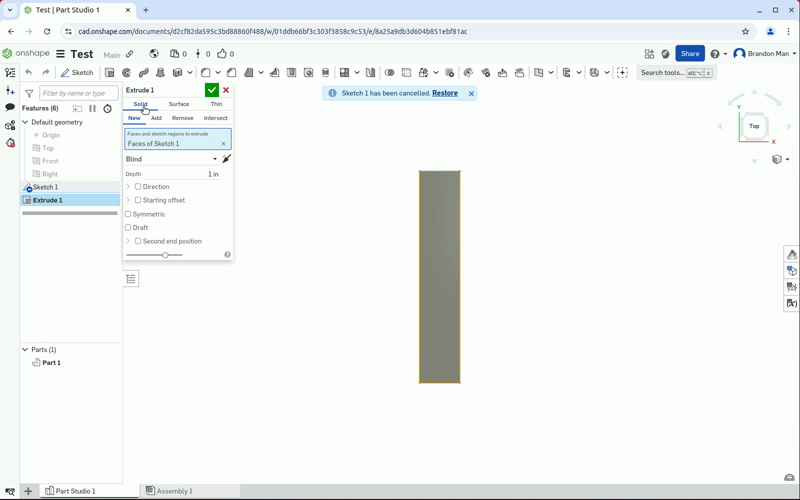
click(143, 106)
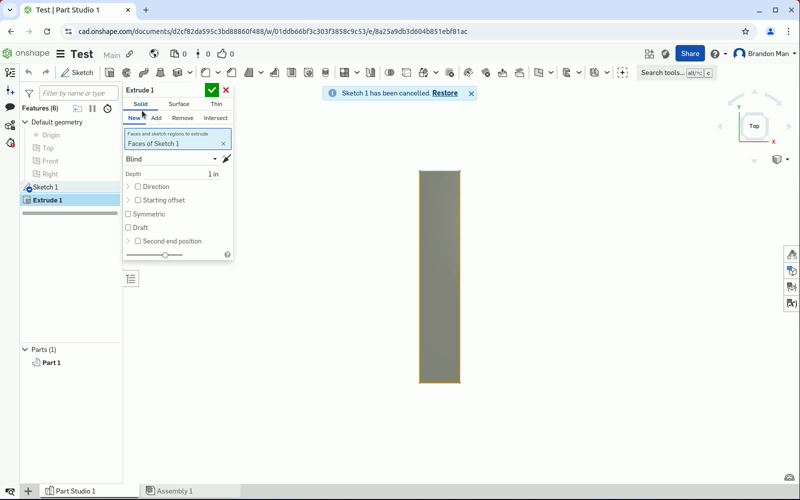
mouse_move(137, 120)
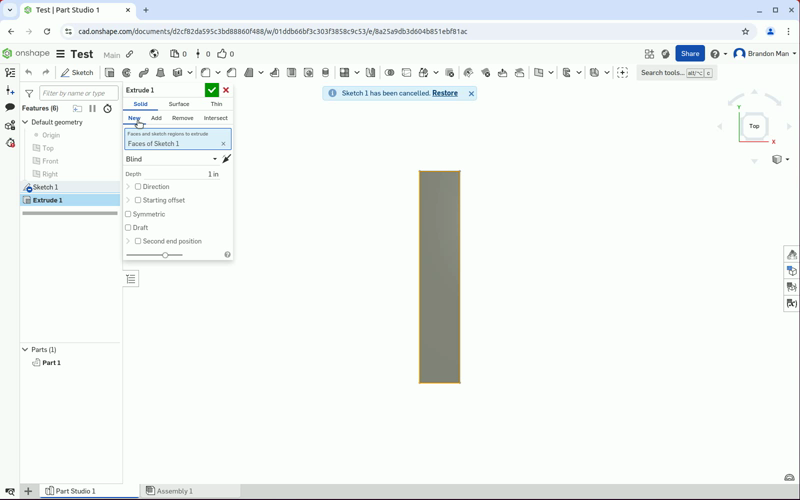
click(137, 120)
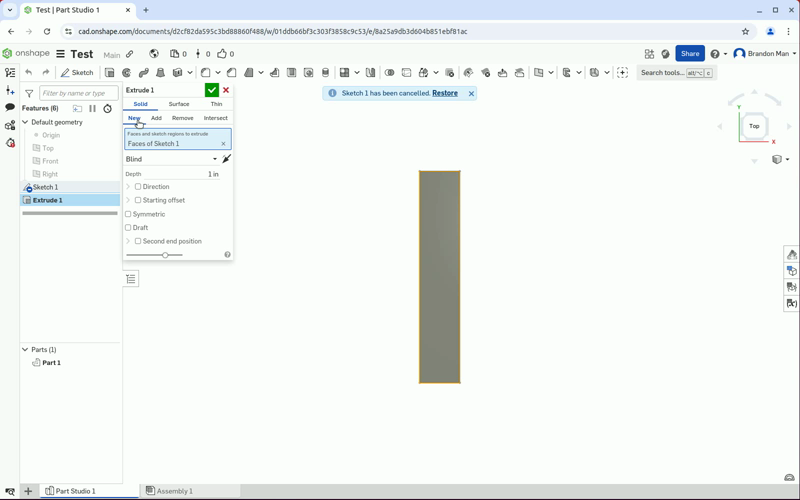
key(tab, 4)
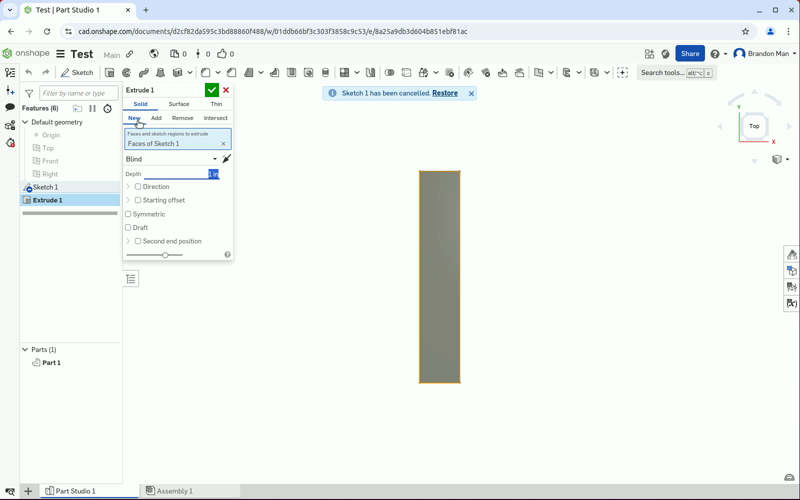
text(9.388)
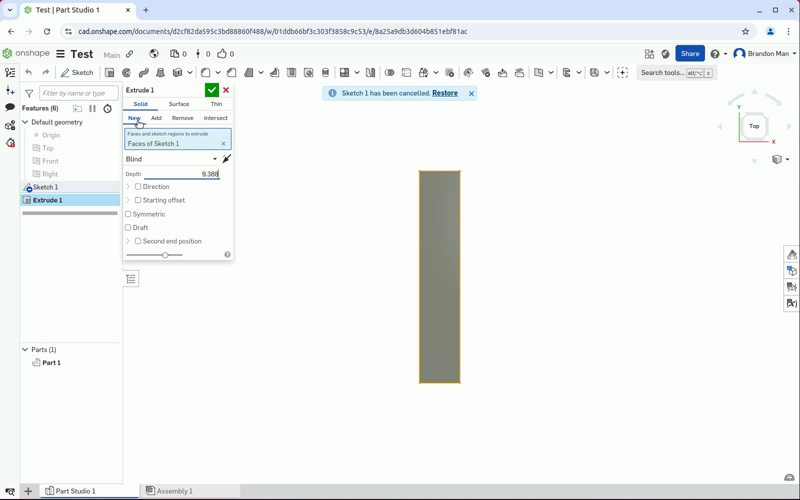
key(enter)
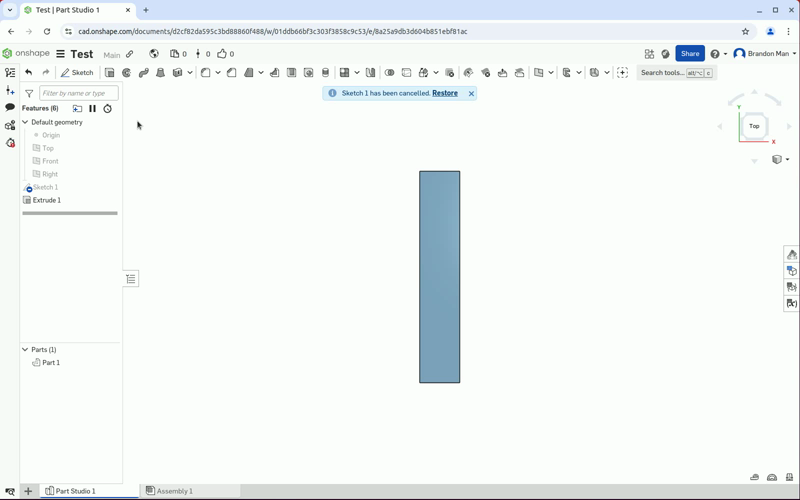
key(shift+h)
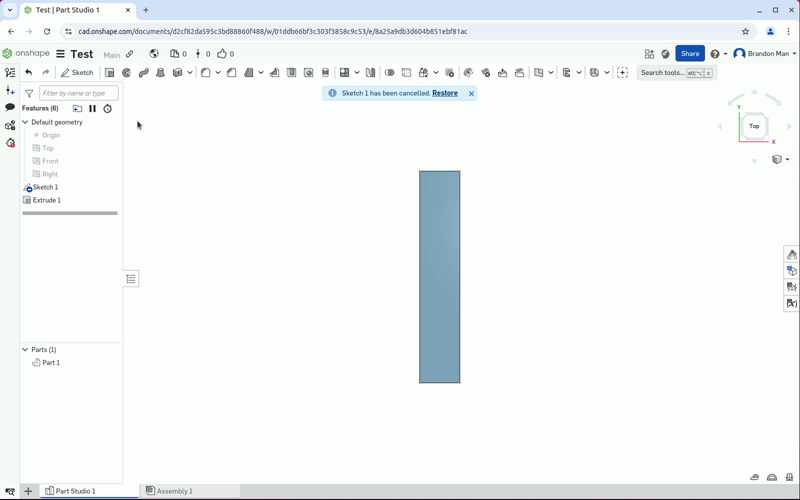
key(shift+h)
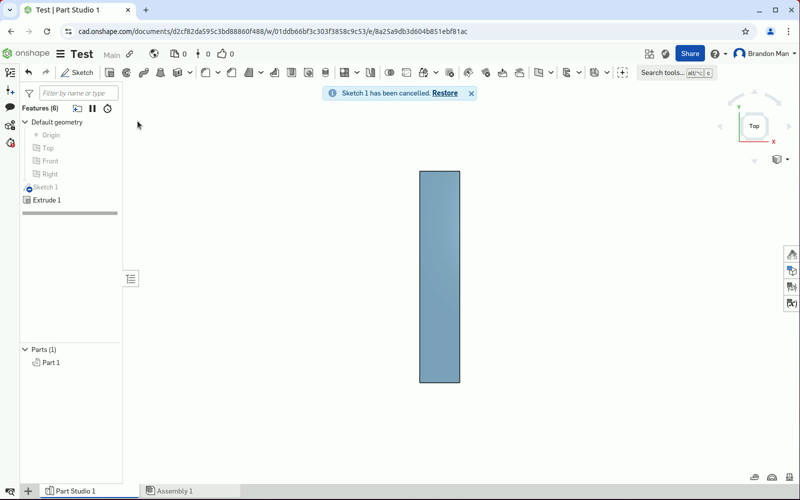
mouse_move(73, 189)
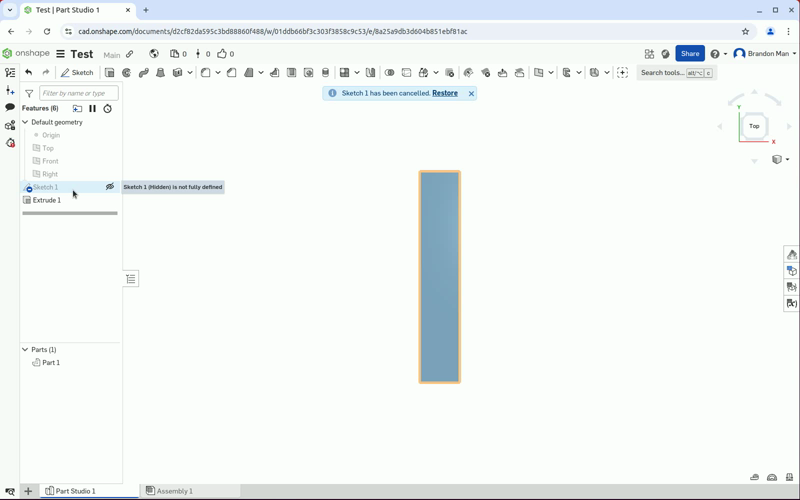
click(73, 189)
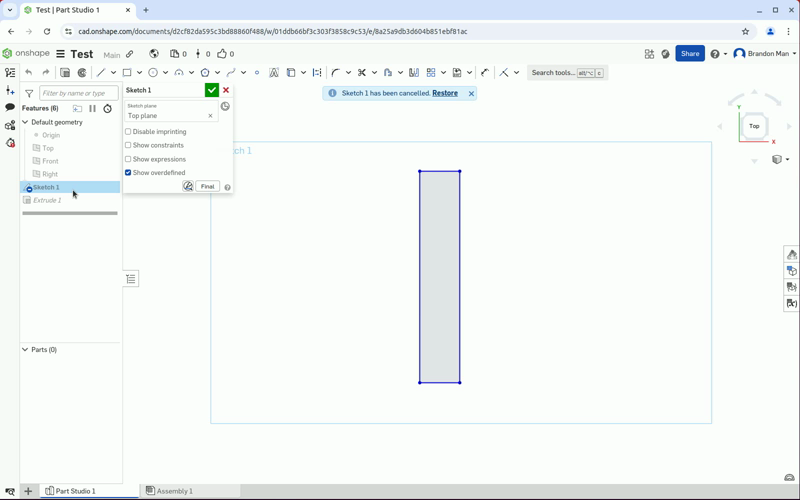
mouse_move(229, 92)
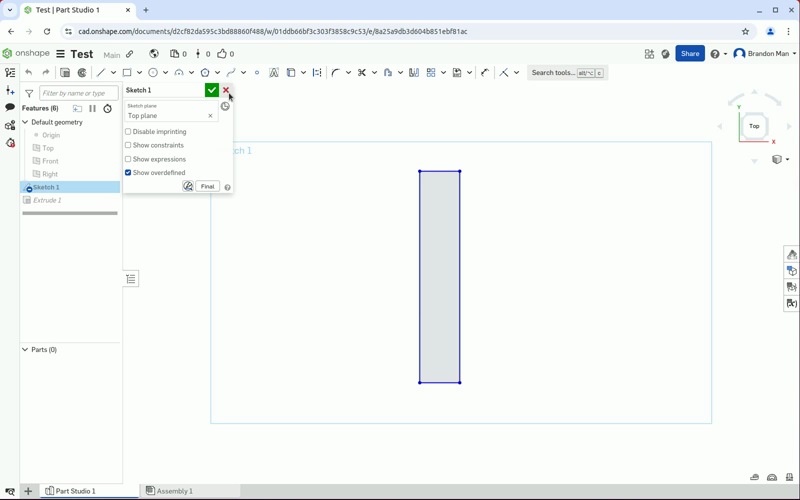
click(229, 92)
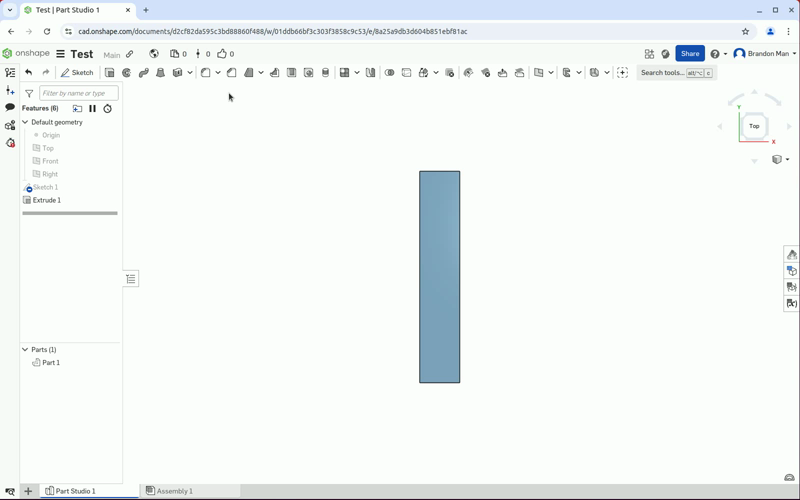
mouse_move(73, 352)
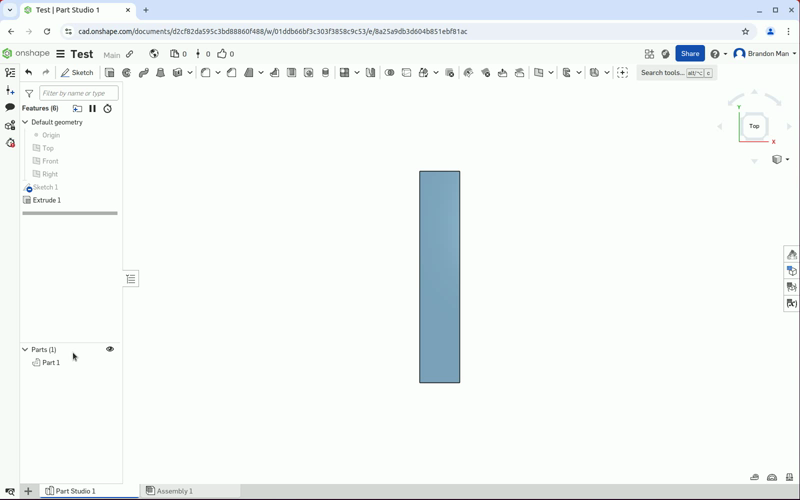
key(y)
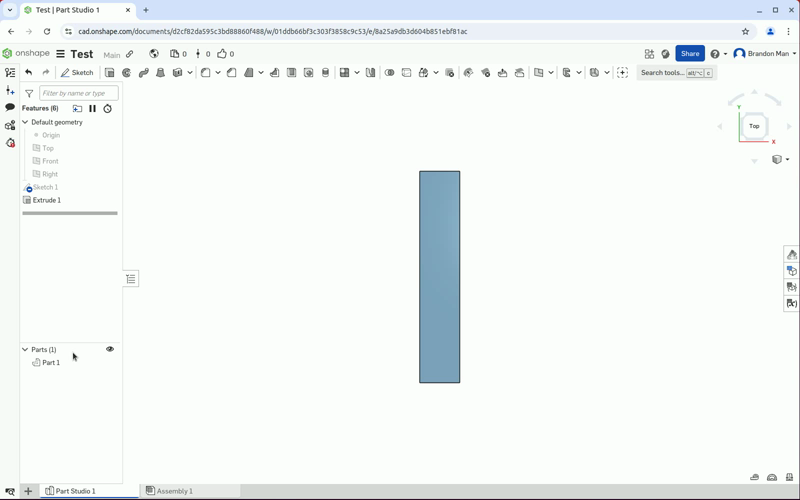
key(shift+p)
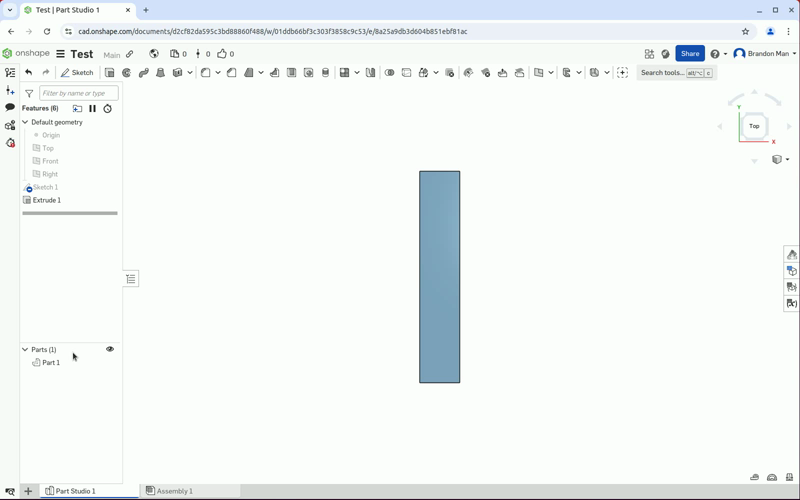
key(space)
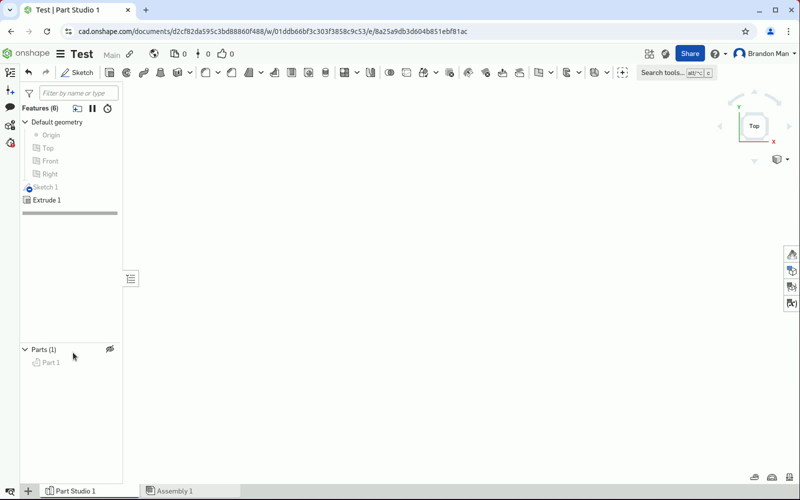
key_down(shift)
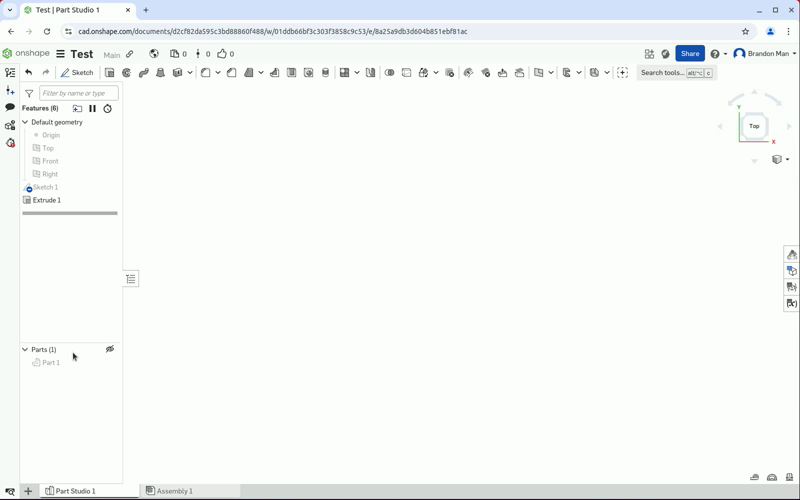
key(up)
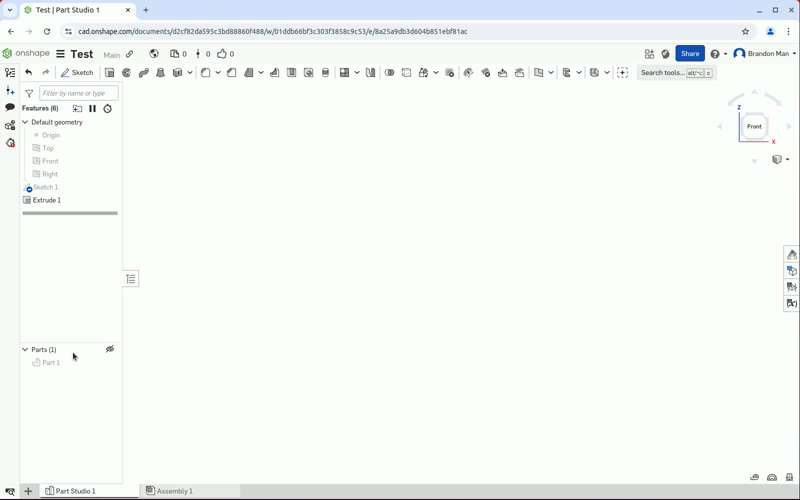
key_up(shift)
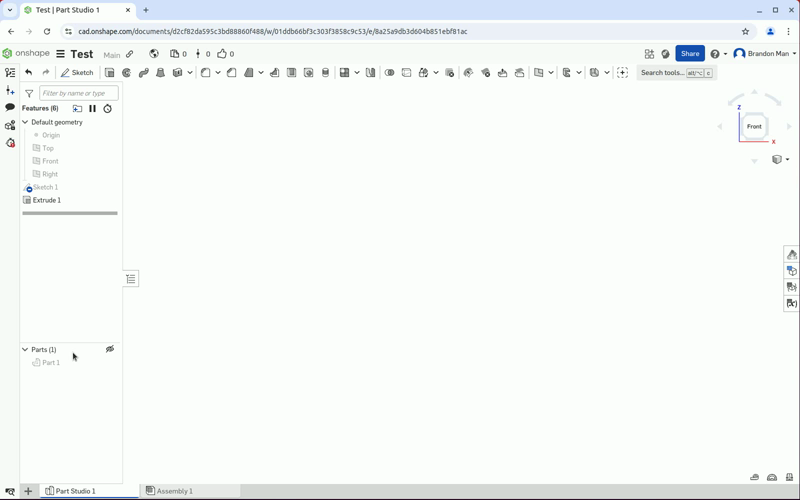
mouse_move(73, 352)
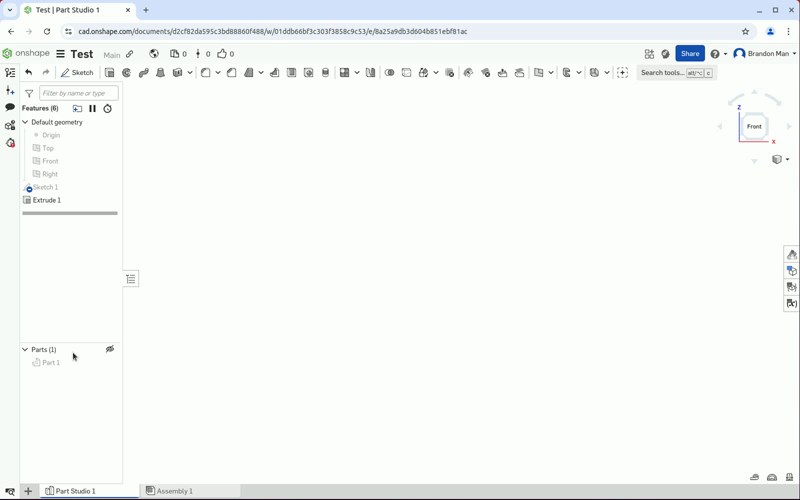
key(shift+y)
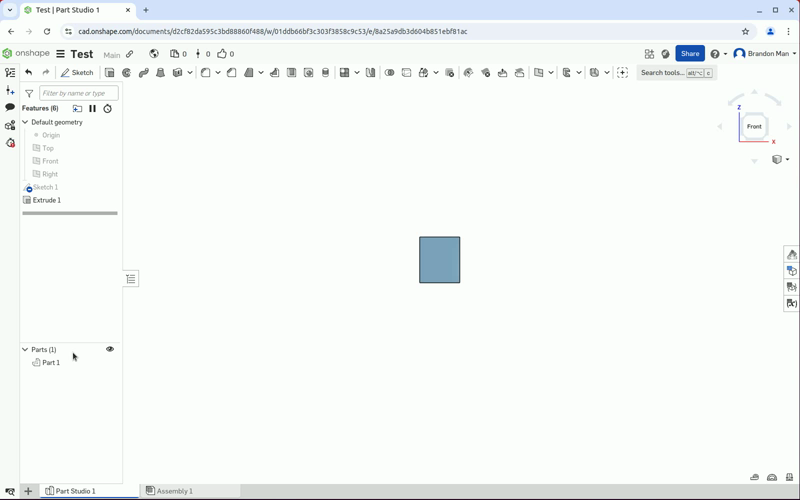
mouse_move(541, 75)
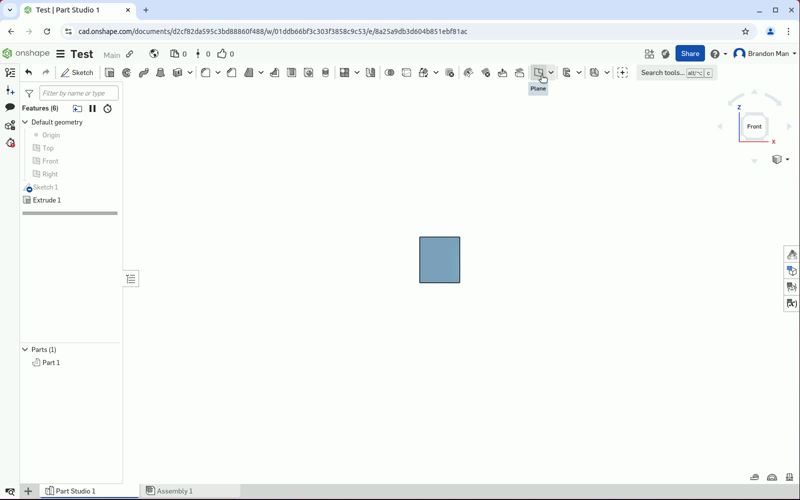
click(541, 75)
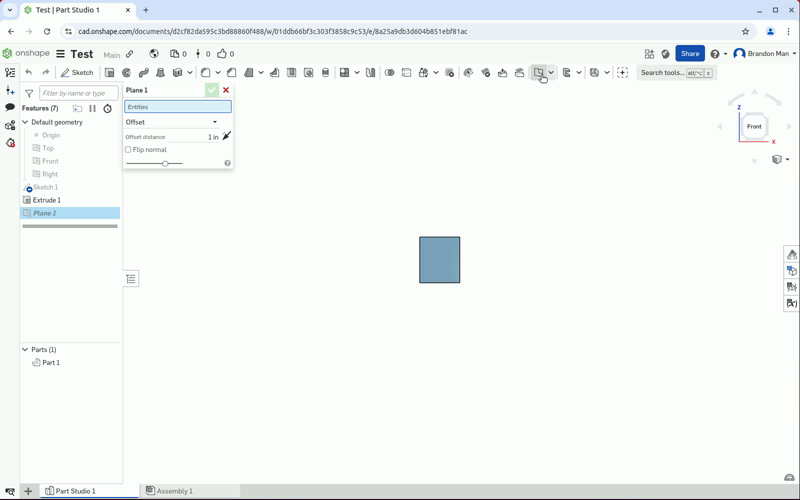
mouse_move(73, 163)
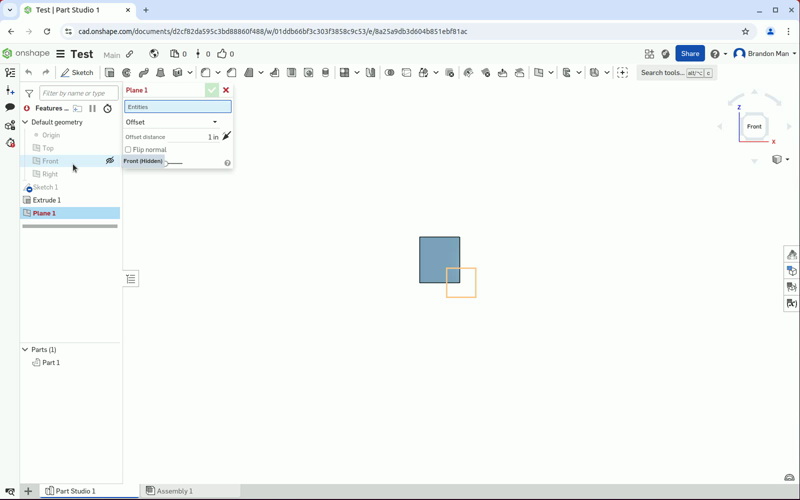
click(73, 163)
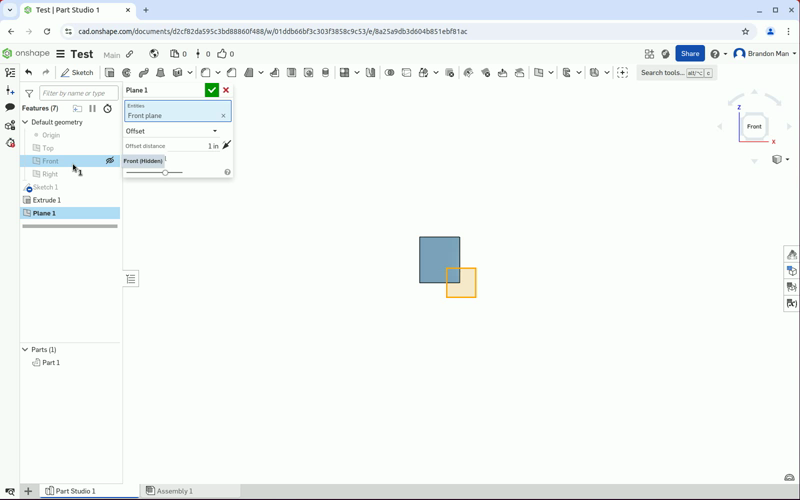
key(tab, 2)
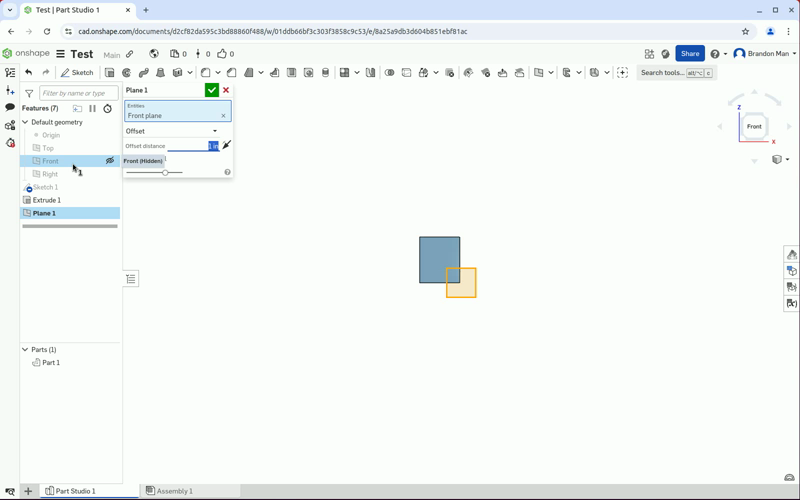
text(20.459)
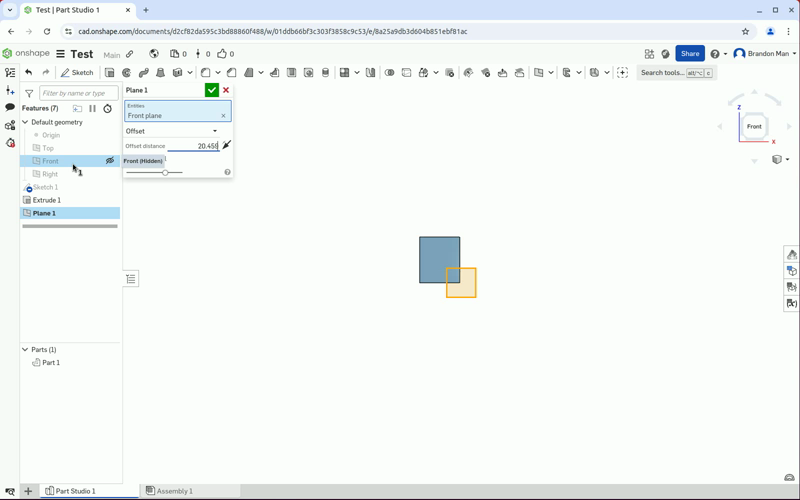
key(enter, 2)
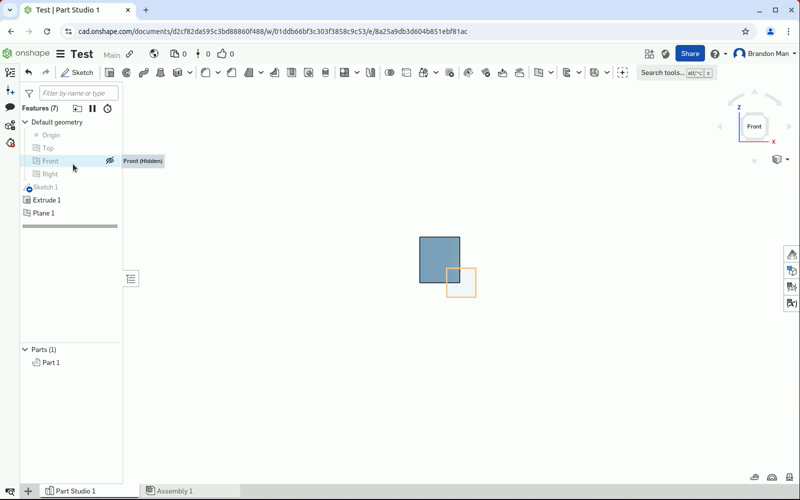
key(shift+s)
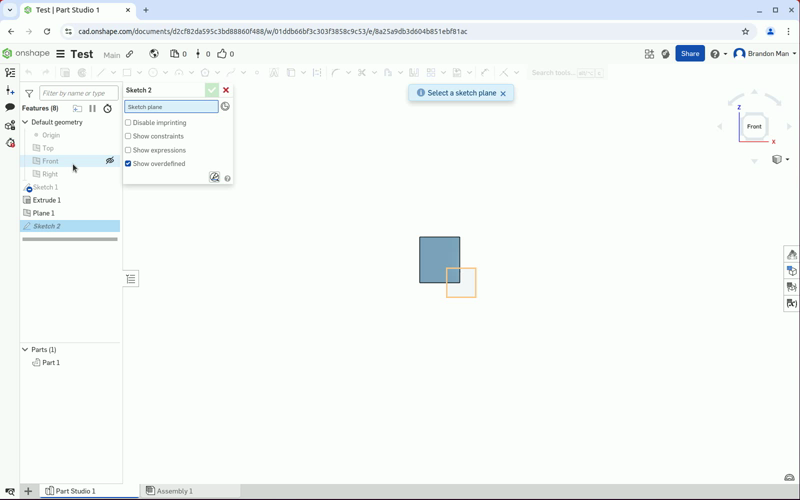
mouse_move(73, 215)
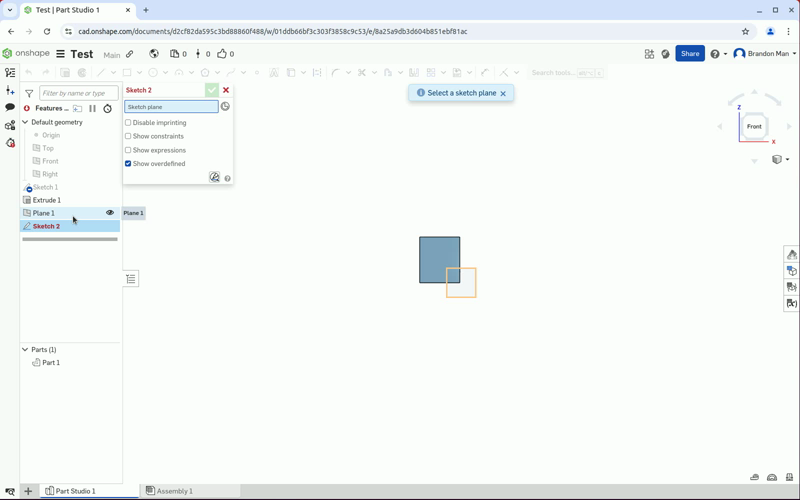
click(73, 215)
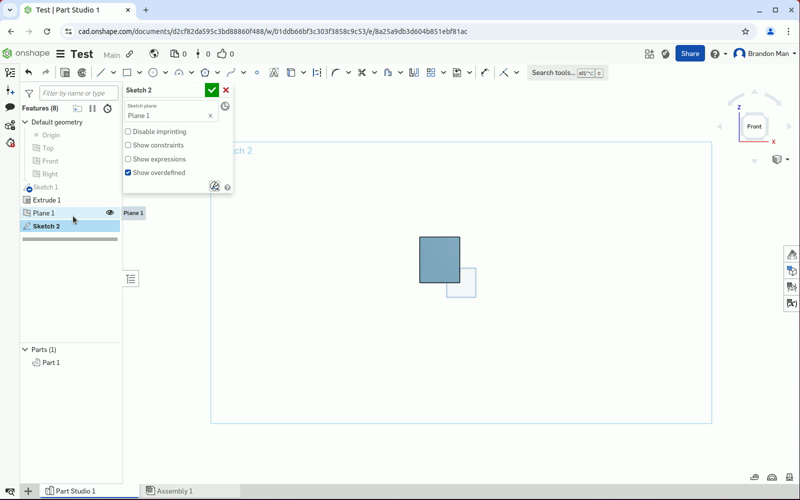
mouse_move(73, 352)
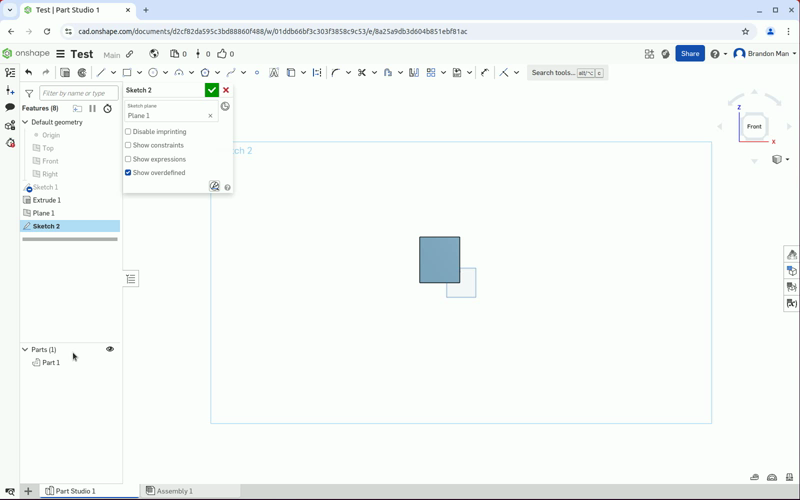
key(y)
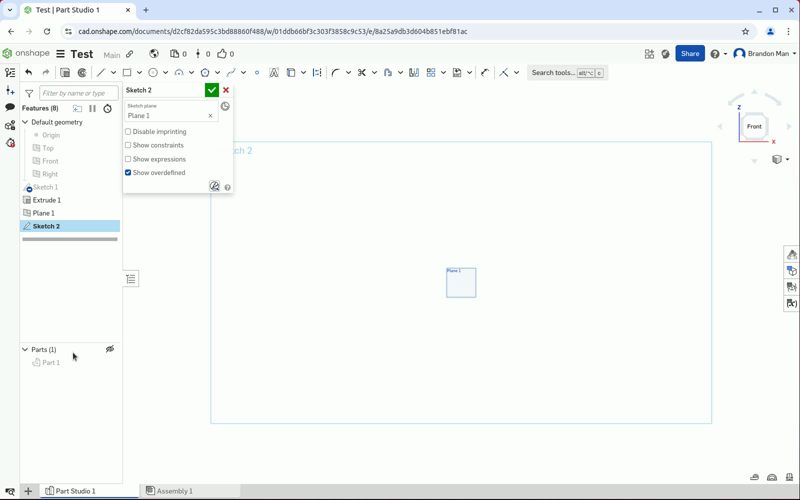
key(l)
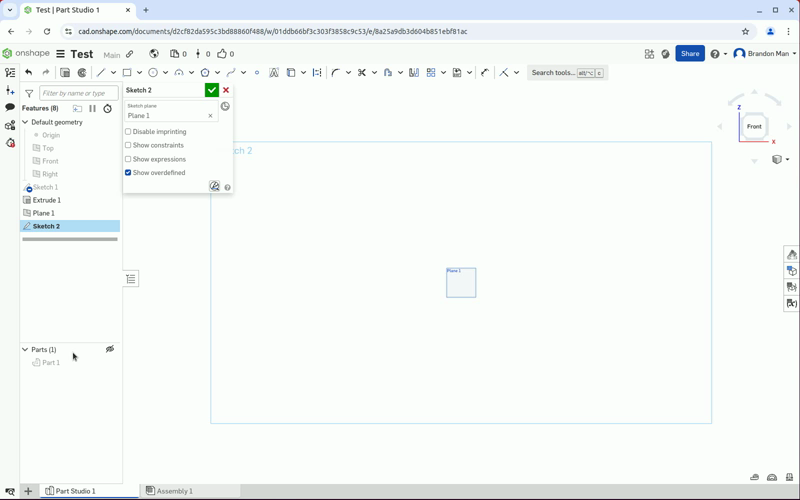
key_down(shift)
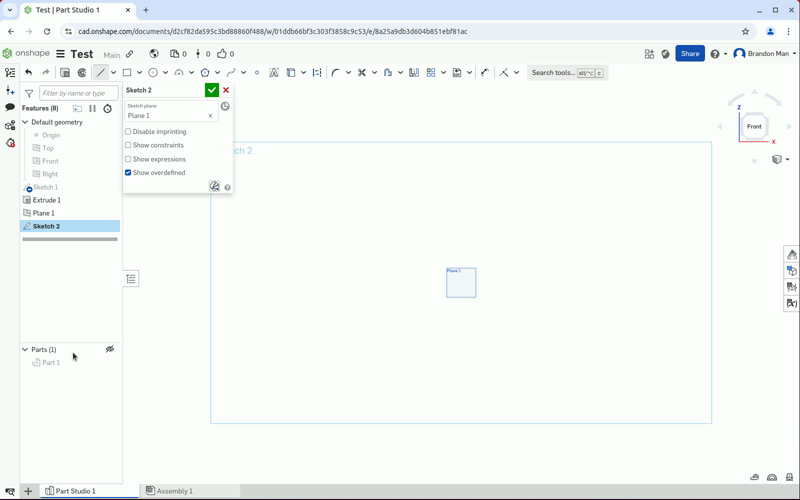
mouse_move(426, 275)
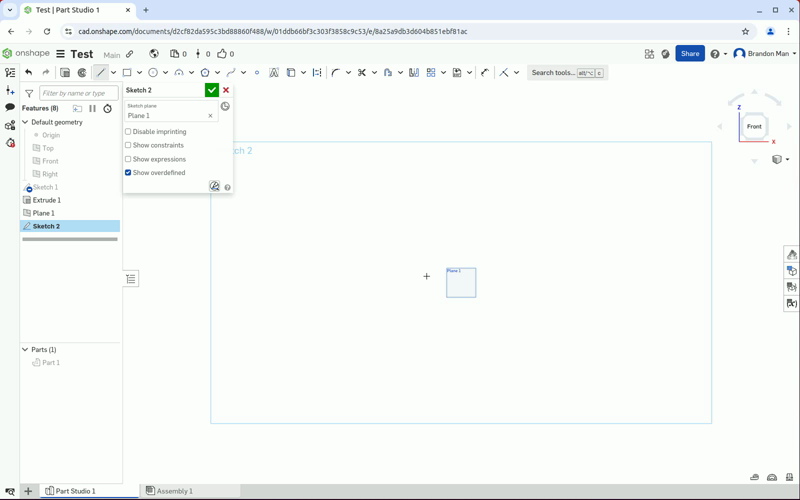
click(426, 275)
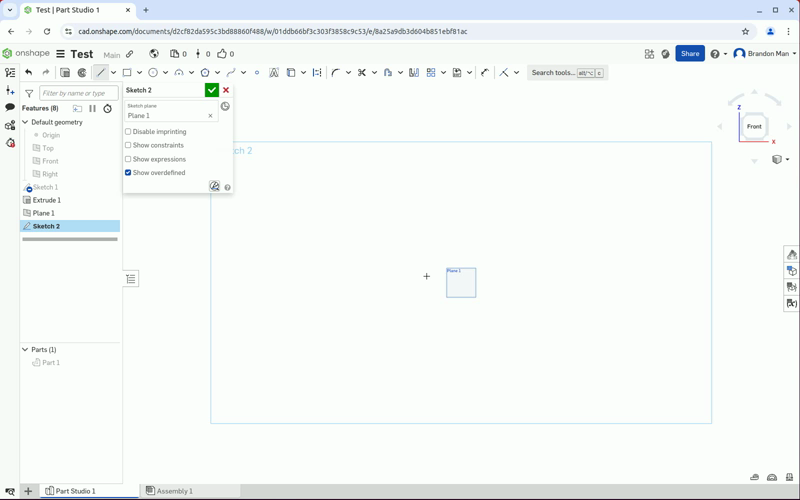
key_up(shift)
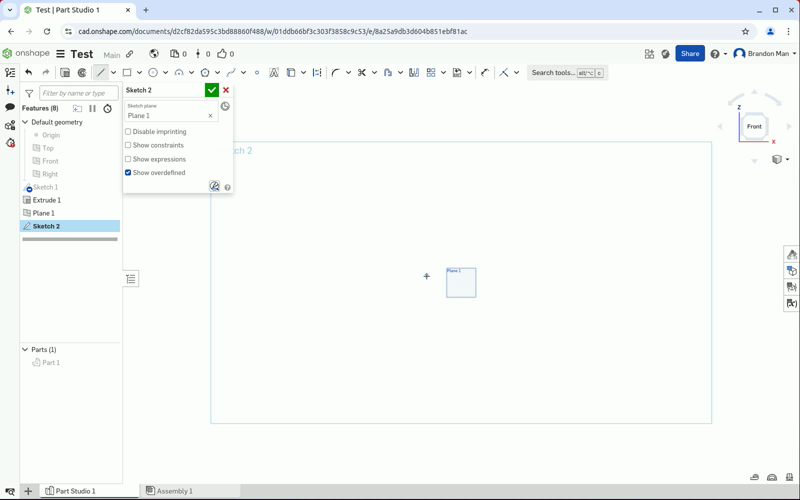
key_down(shift)
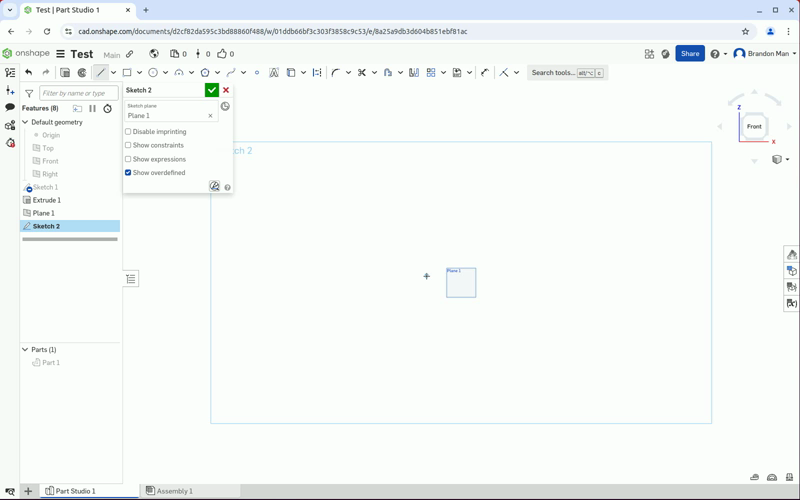
mouse_move(456, 275)
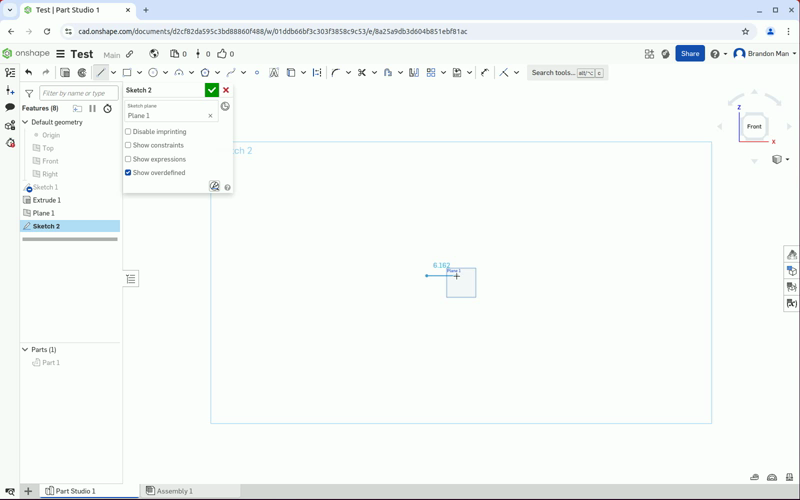
mouse_move(454, 275)
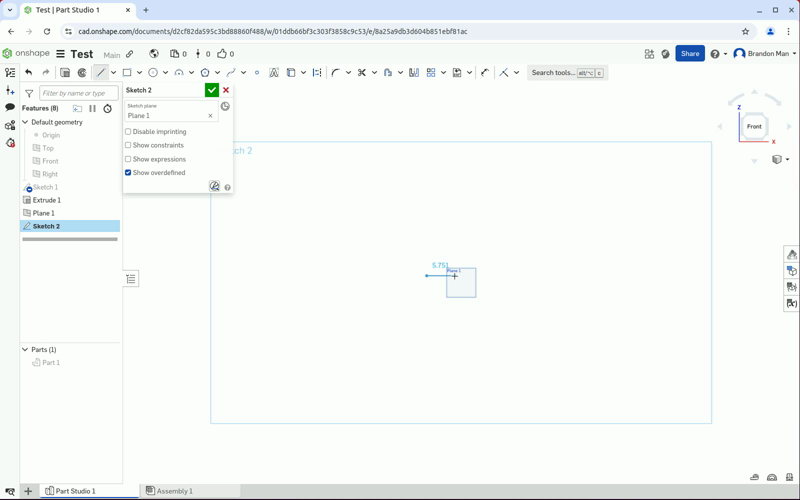
click(454, 275)
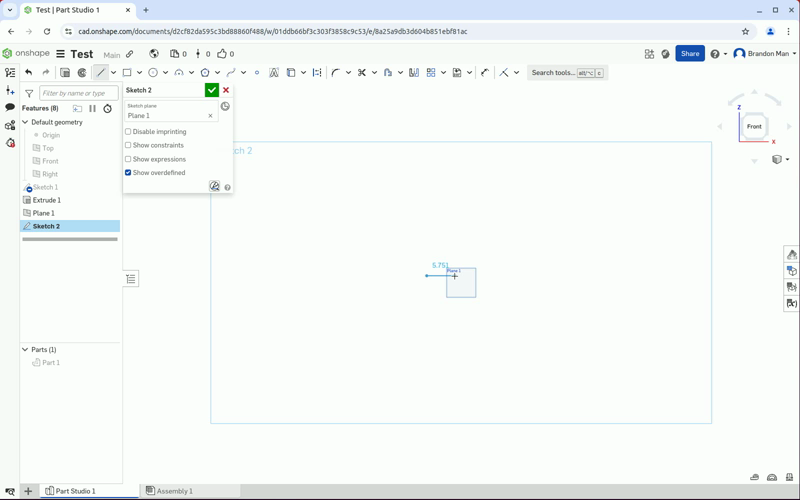
key_up(shift)
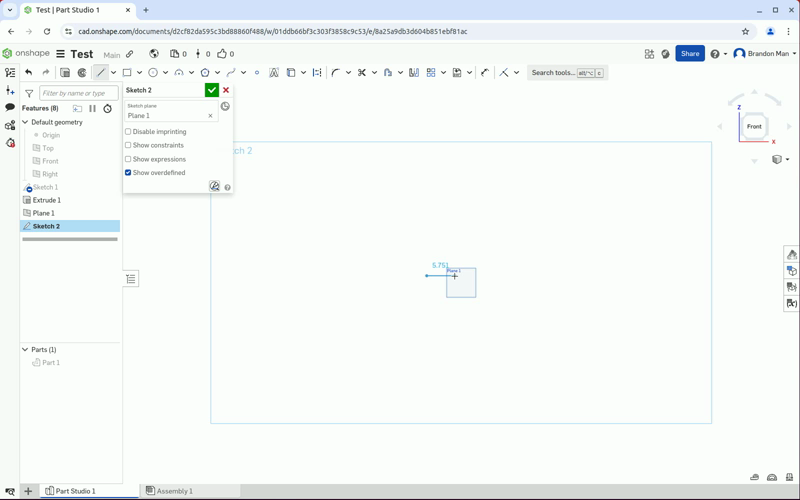
key_down(shift)
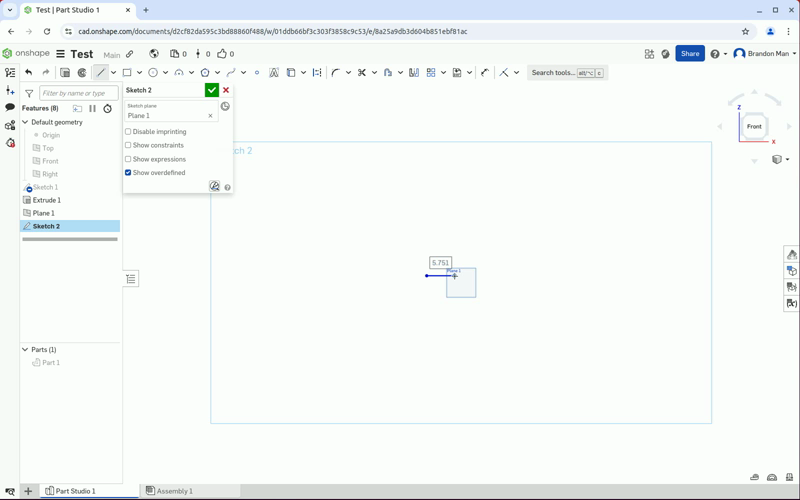
mouse_move(484, 275)
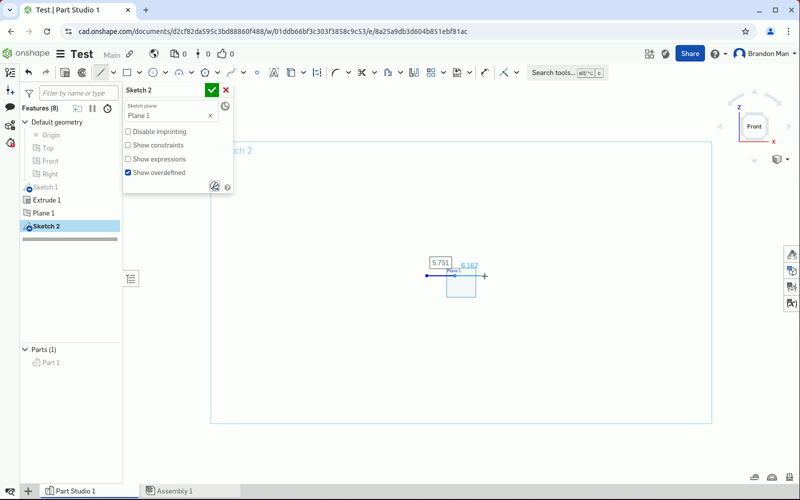
mouse_move(454, 243)
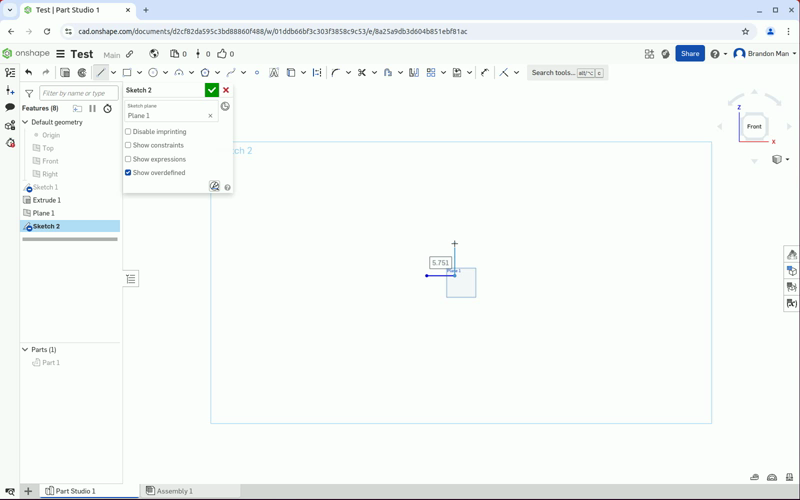
click(454, 243)
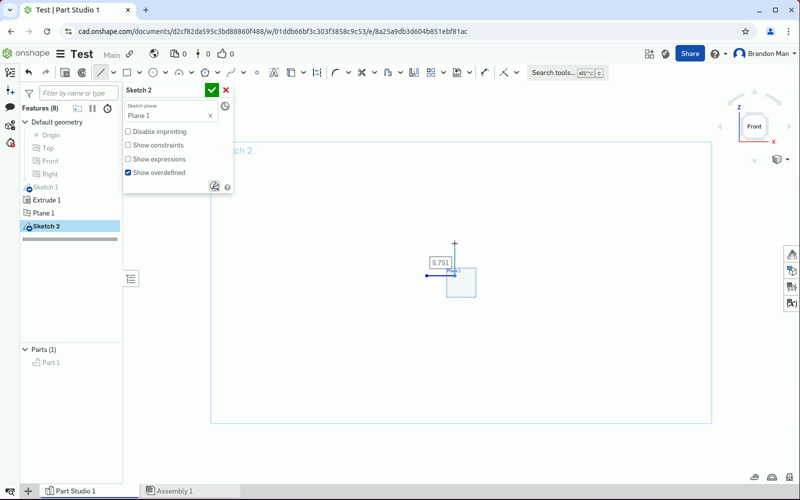
key_up(shift)
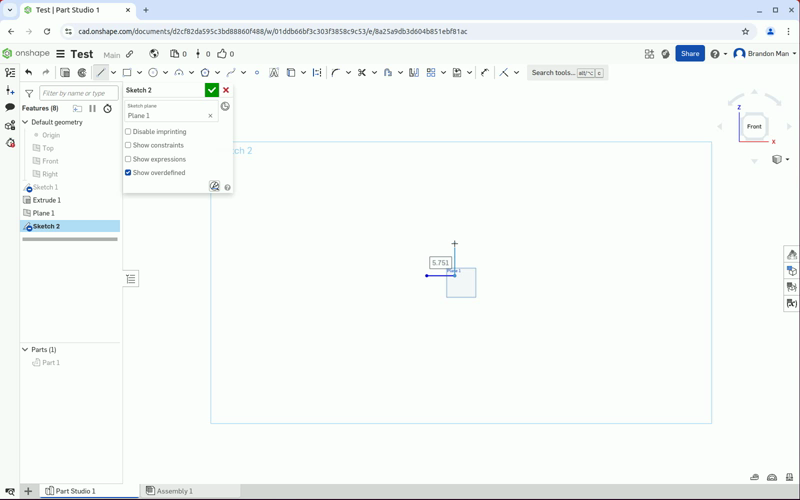
key_down(shift)
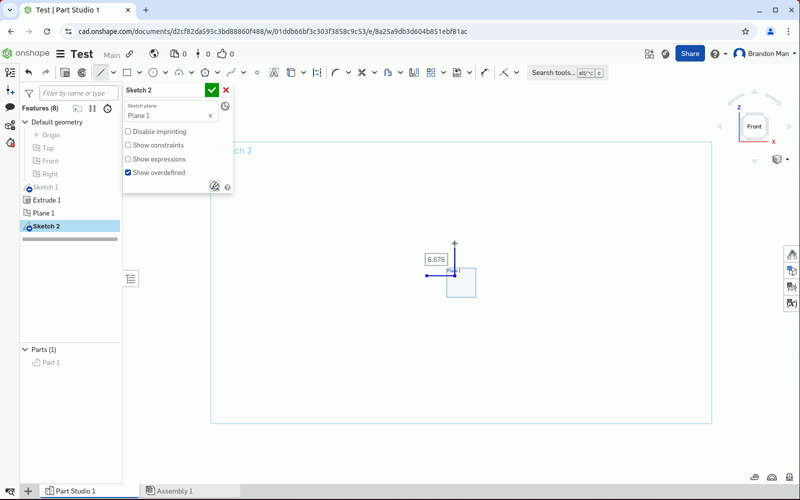
mouse_move(484, 243)
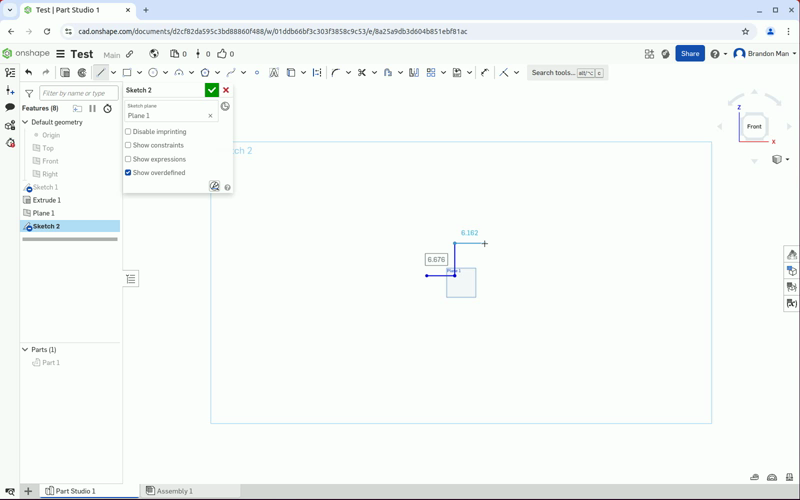
mouse_move(426, 243)
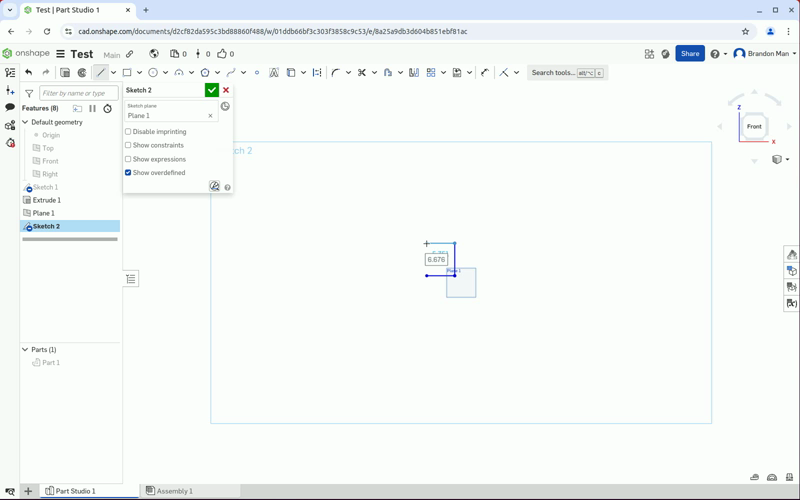
click(426, 243)
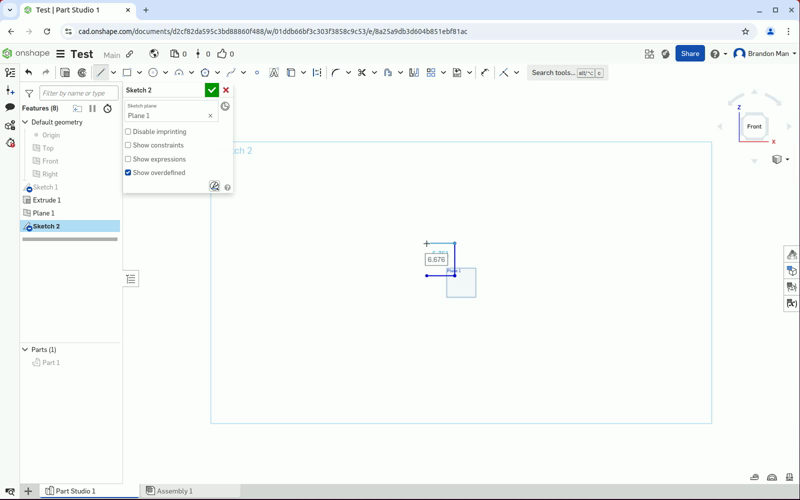
key_up(shift)
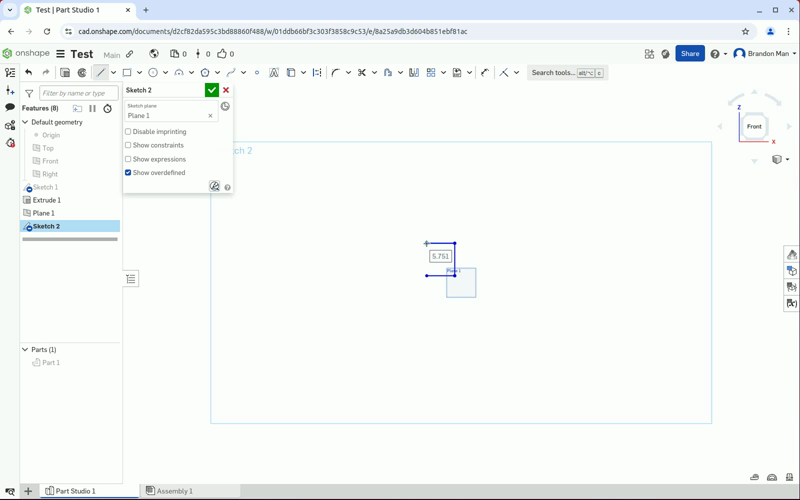
mouse_move(456, 243)
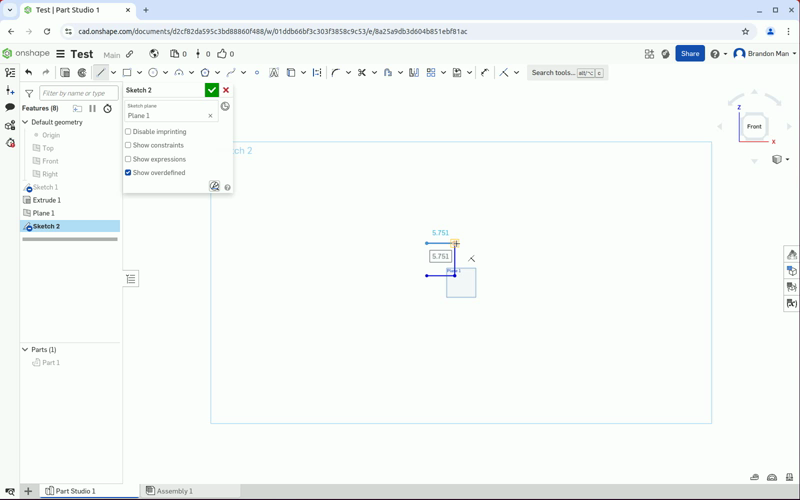
key_down(shift)
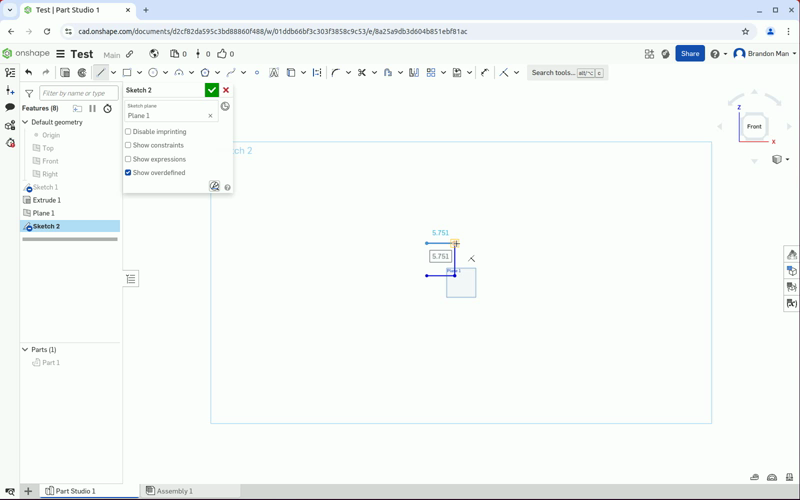
mouse_move(426, 275)
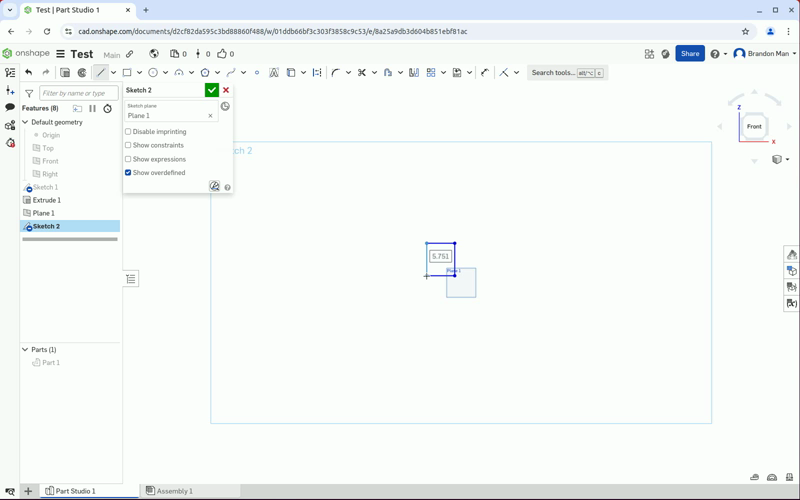
key_up(shift)
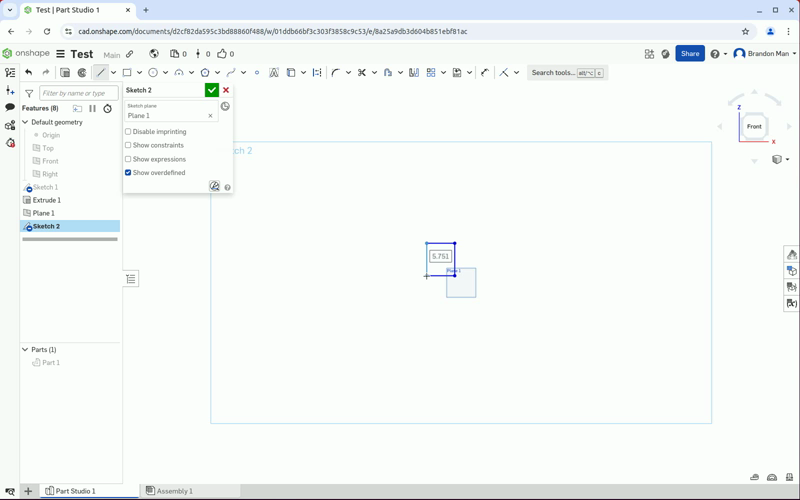
click(426, 275)
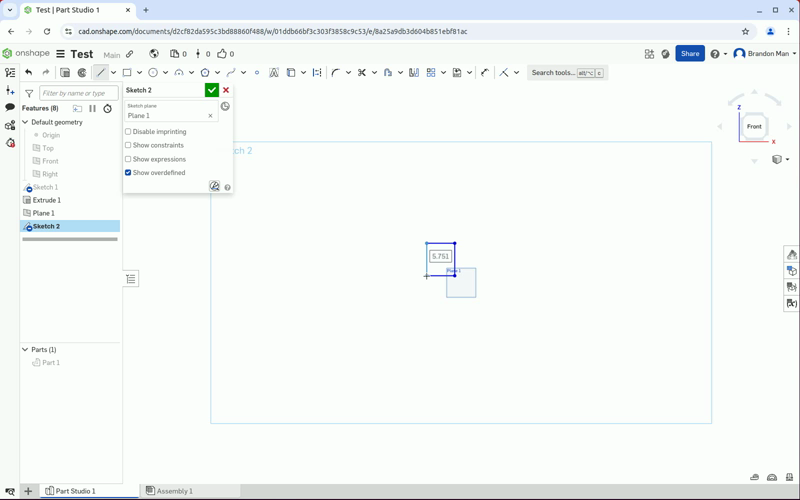
key(esc)
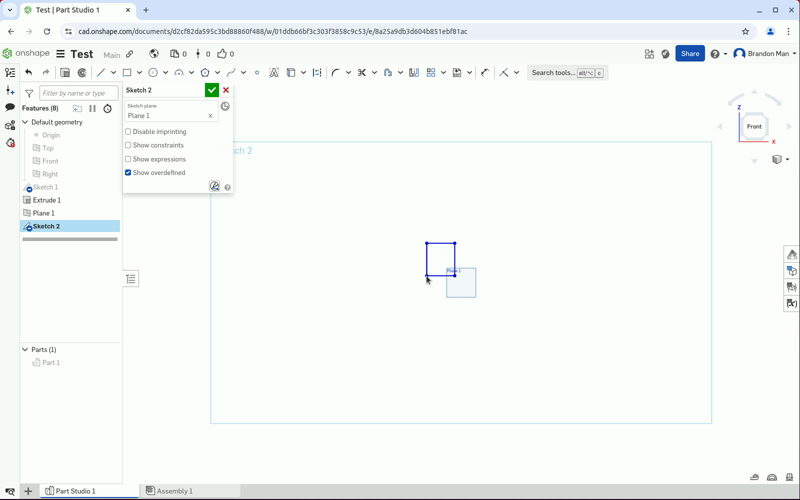
mouse_move(437, 256)
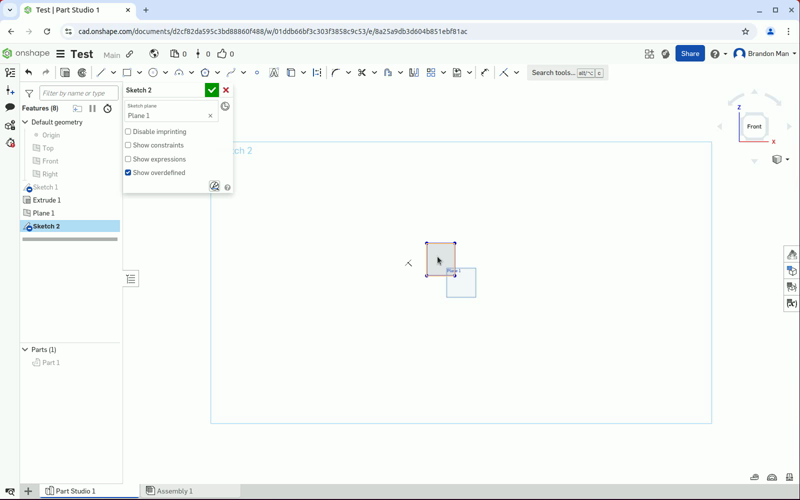
scroll(6)
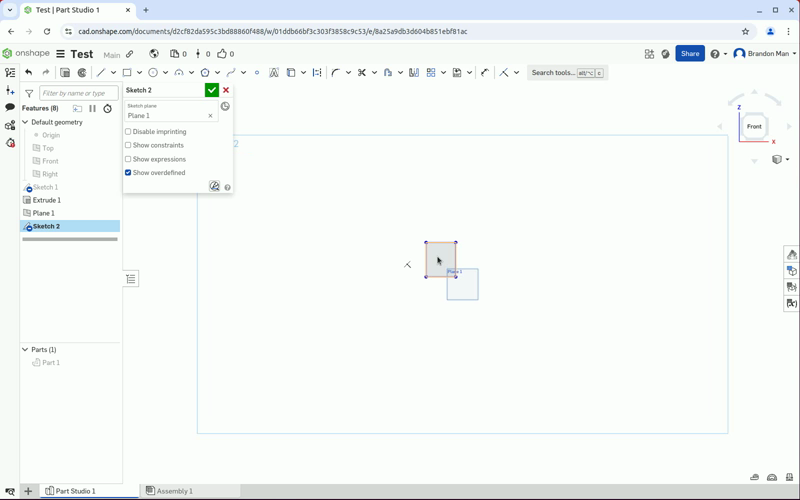
scroll(6)
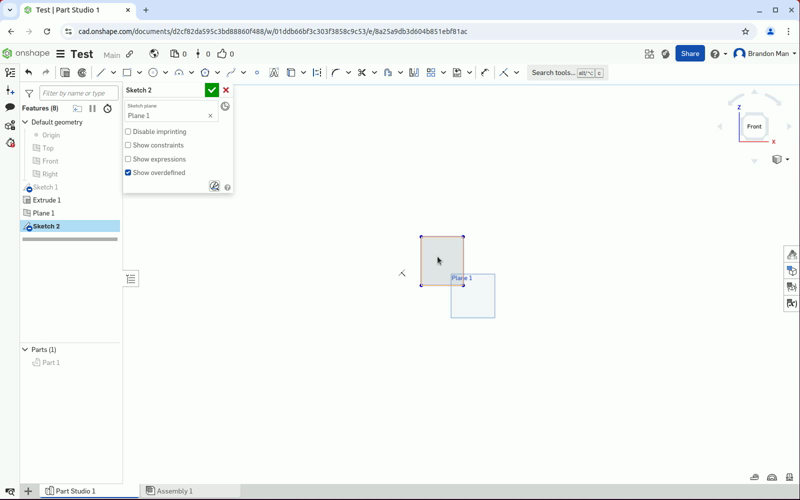
scroll(6)
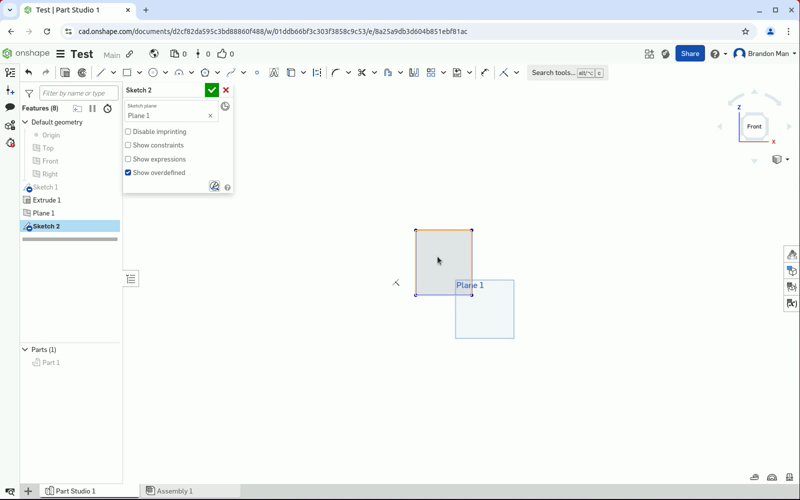
scroll(6)
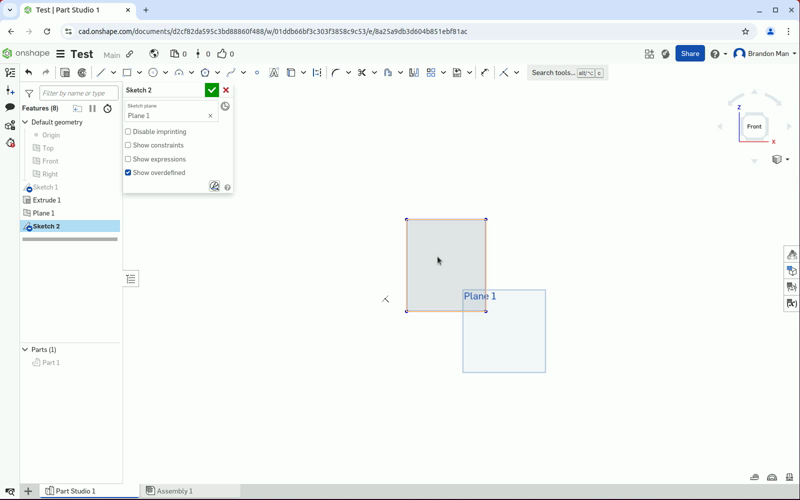
scroll(6)
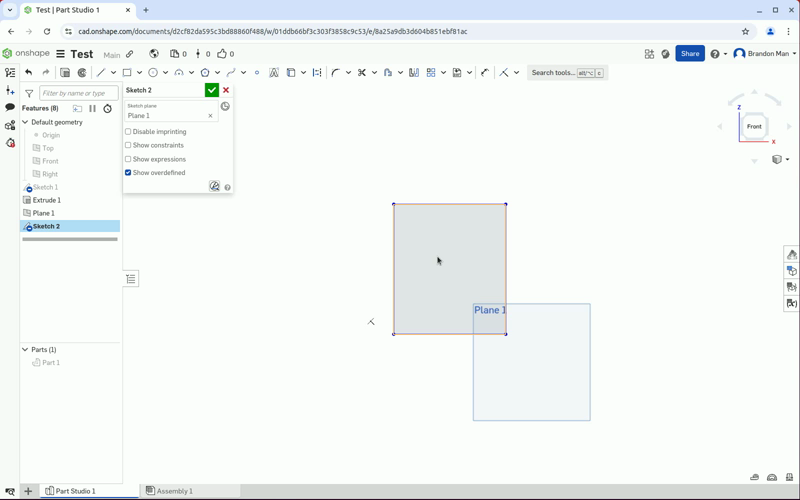
scroll(6)
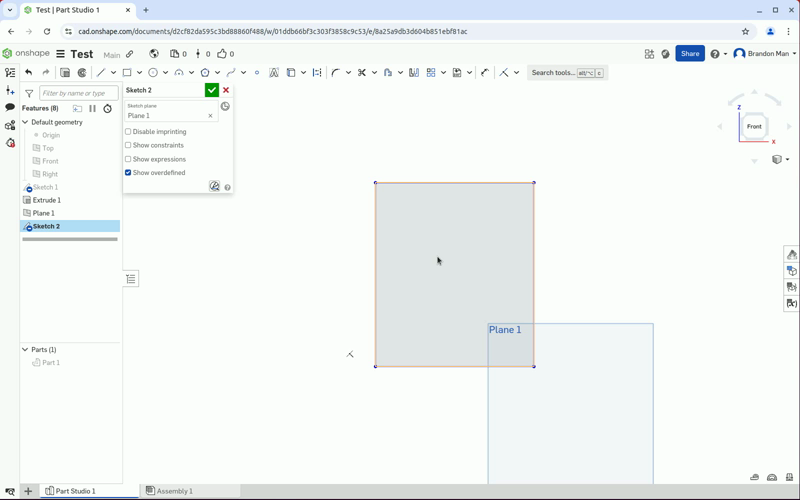
scroll(6)
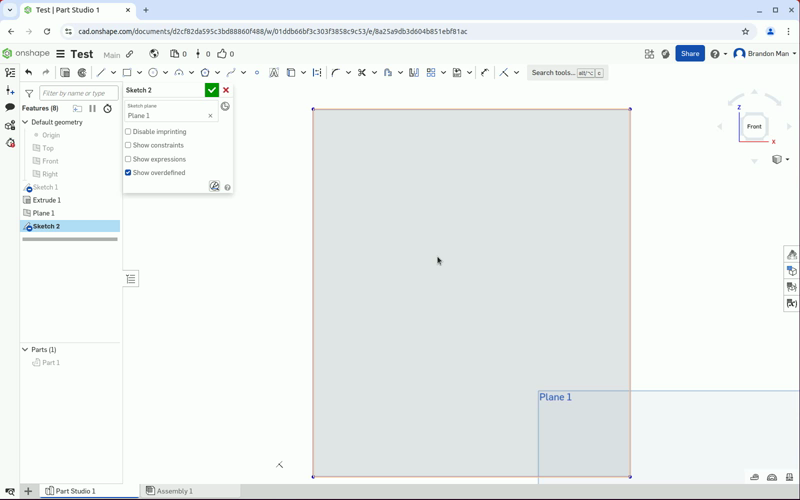
click(437, 256)
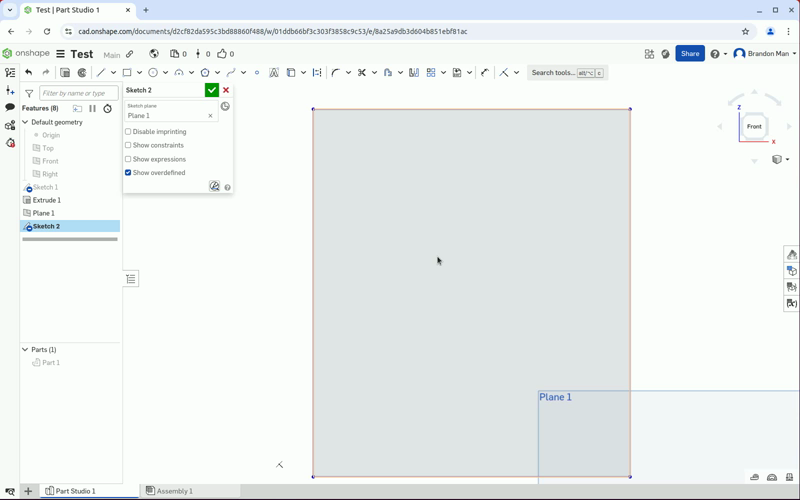
scroll(-6)
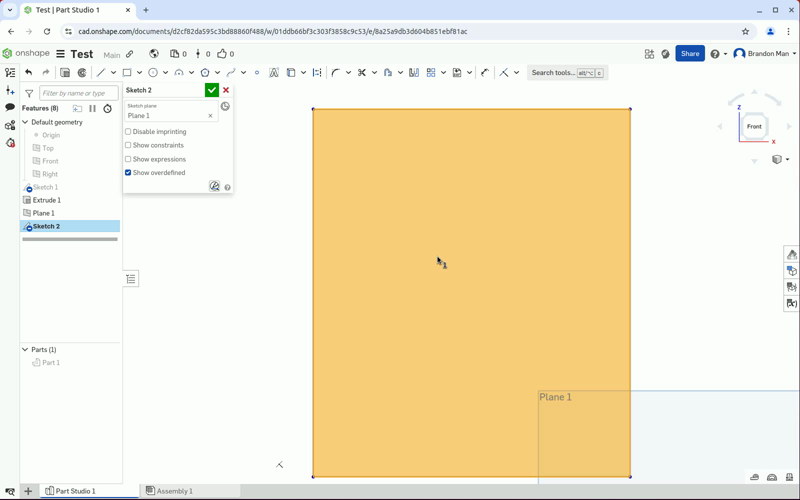
scroll(-6)
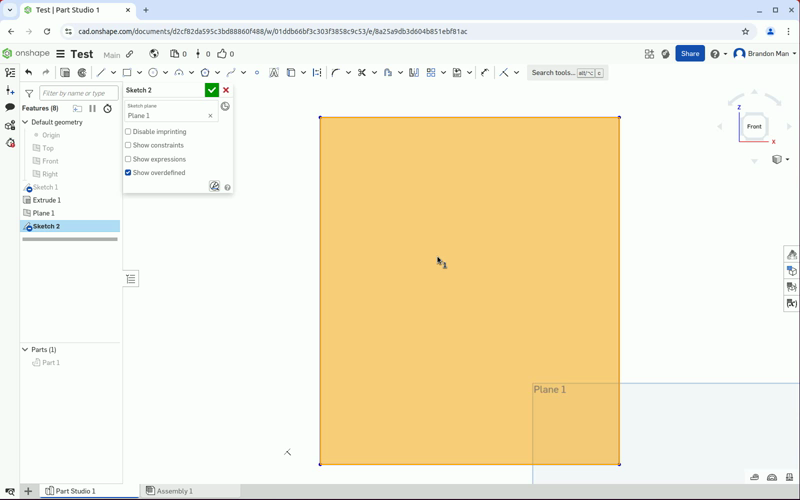
scroll(-6)
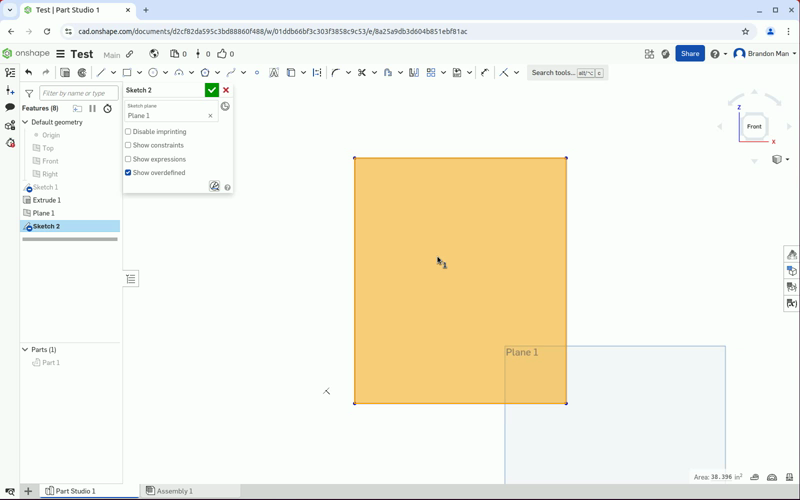
scroll(-6)
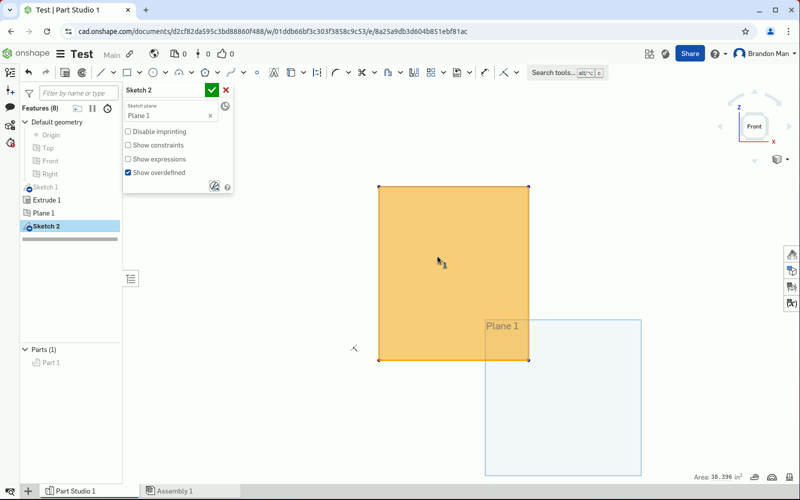
scroll(-6)
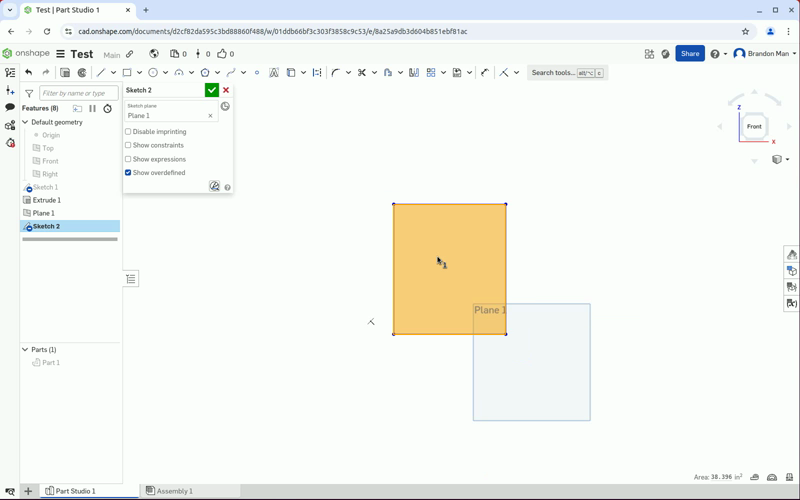
scroll(-6)
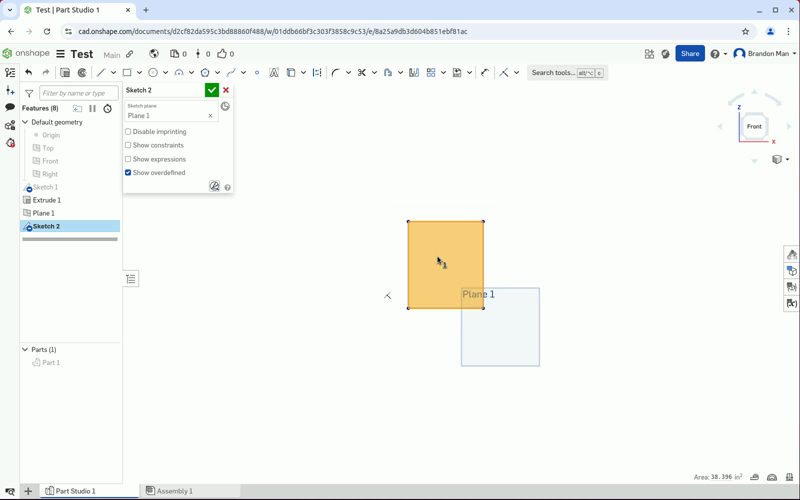
scroll(-6)
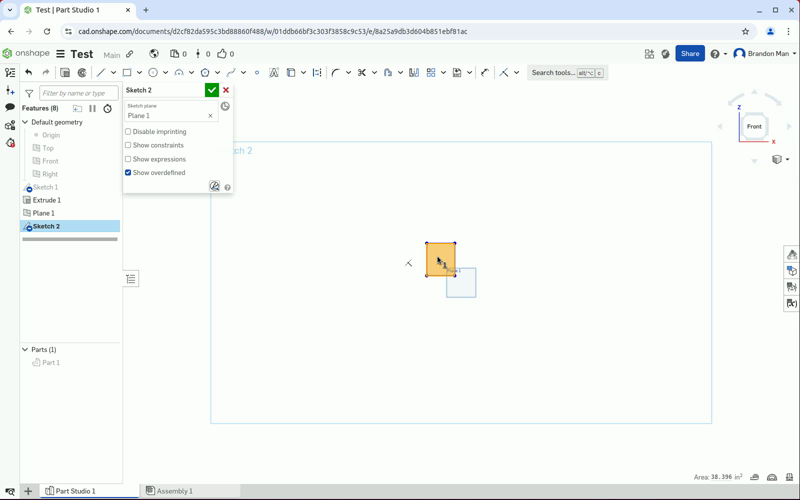
mouse_move(73, 352)
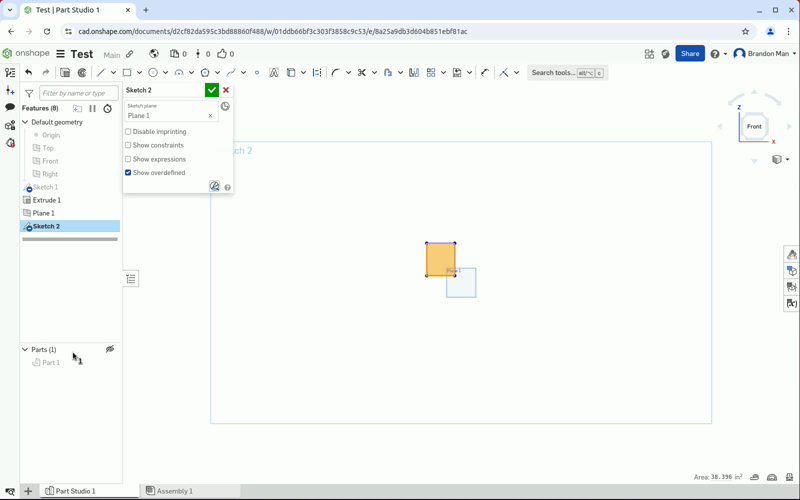
key(shift+y)
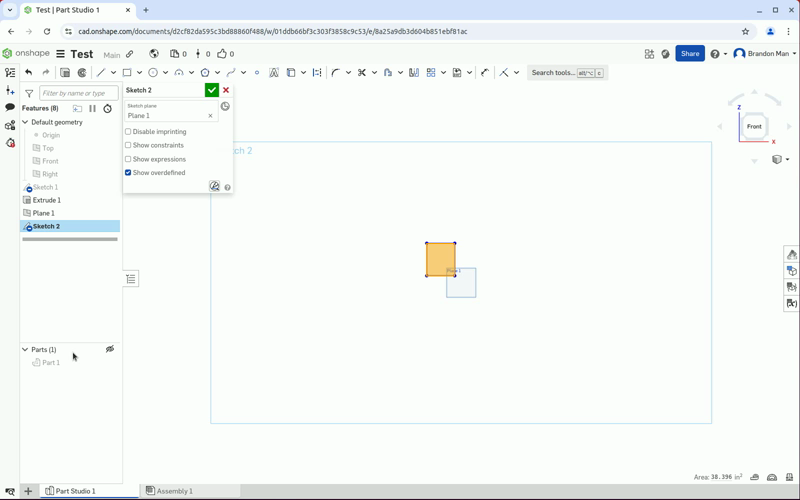
key(shift+e)
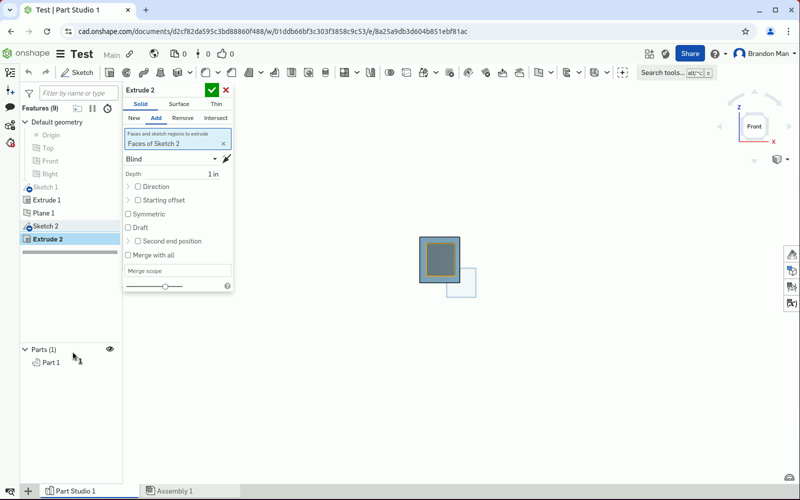
mouse_move(143, 106)
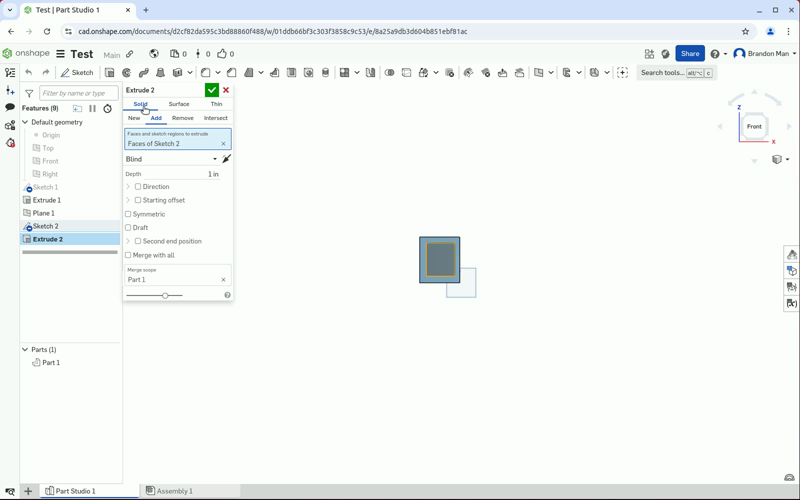
click(143, 106)
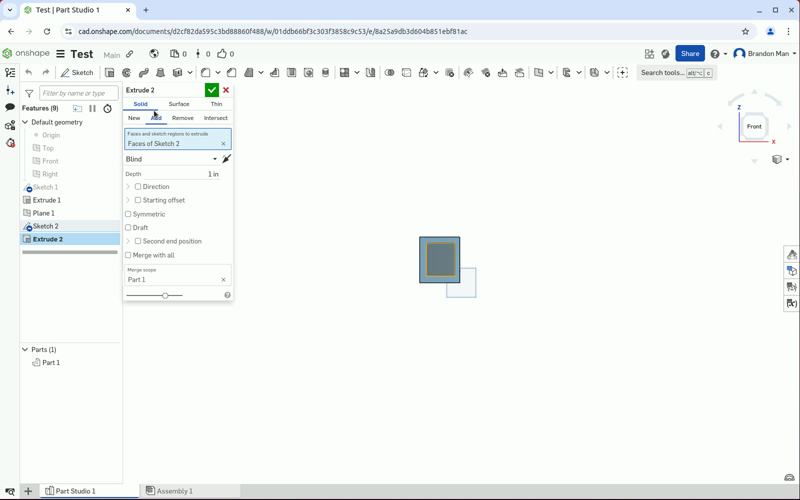
mouse_move(186, 120)
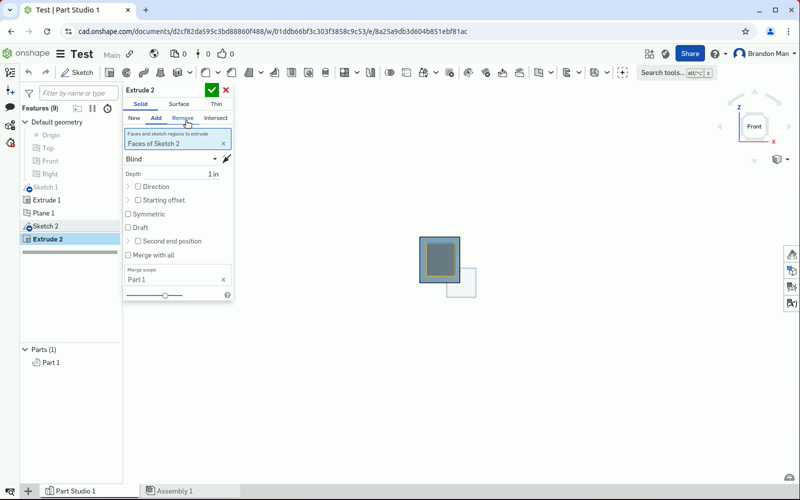
click(186, 120)
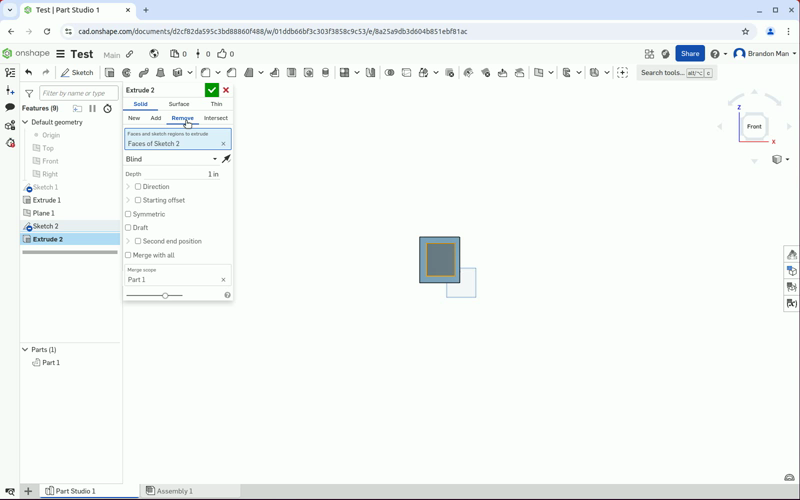
key(tab, 4)
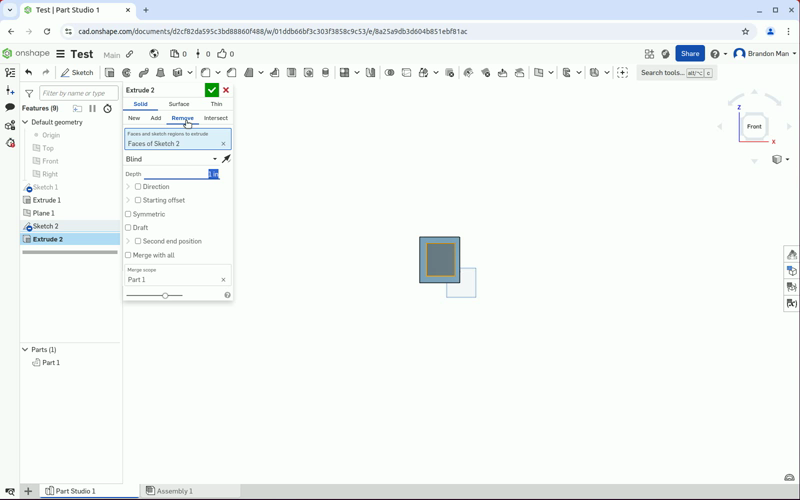
text(30.811)
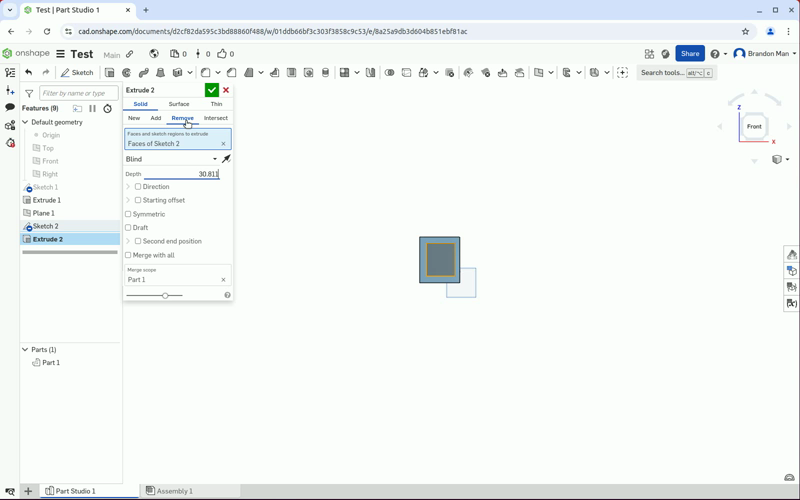
key(tab, 6)
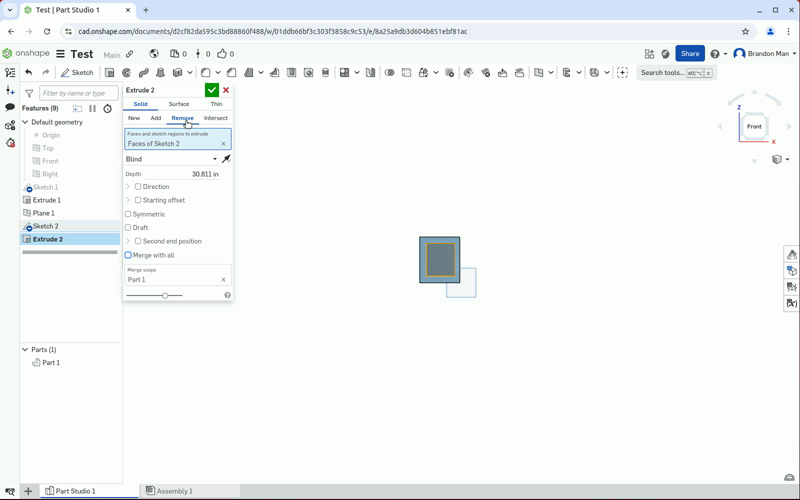
key(space)
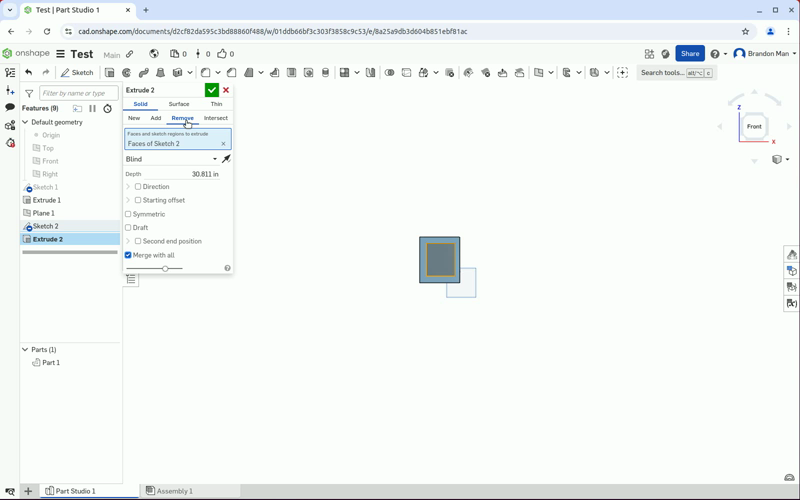
key(enter)
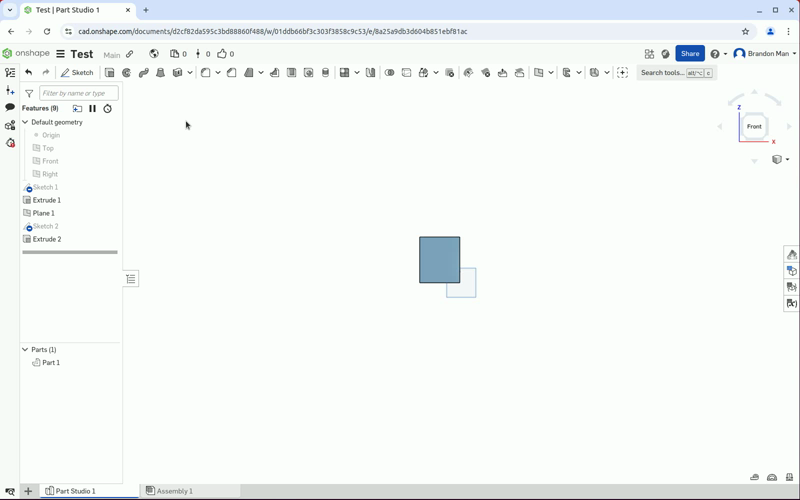
key(shift+h)
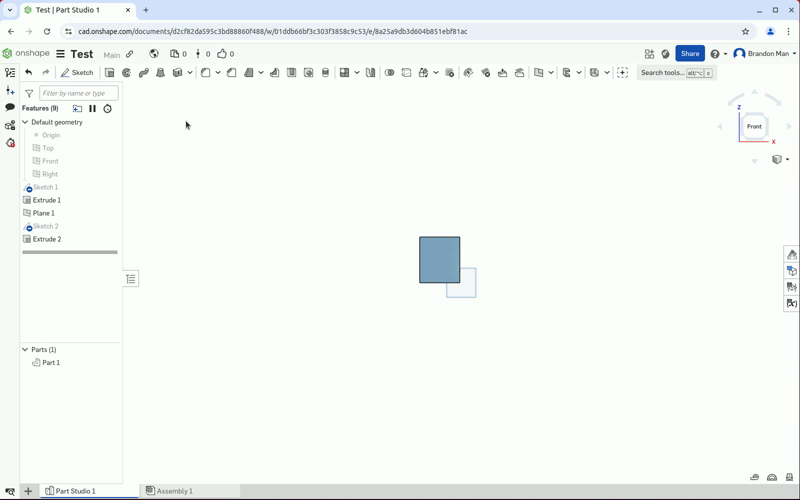
key(shift+h)
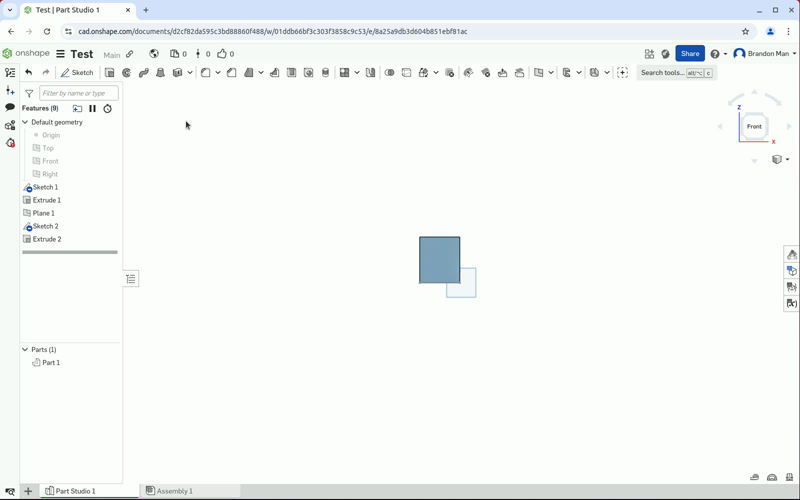
key(shift+7)
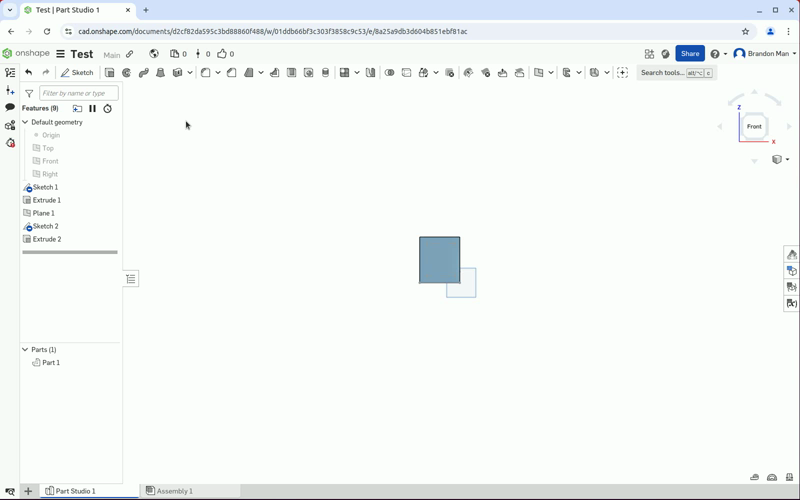
key(left, 2)
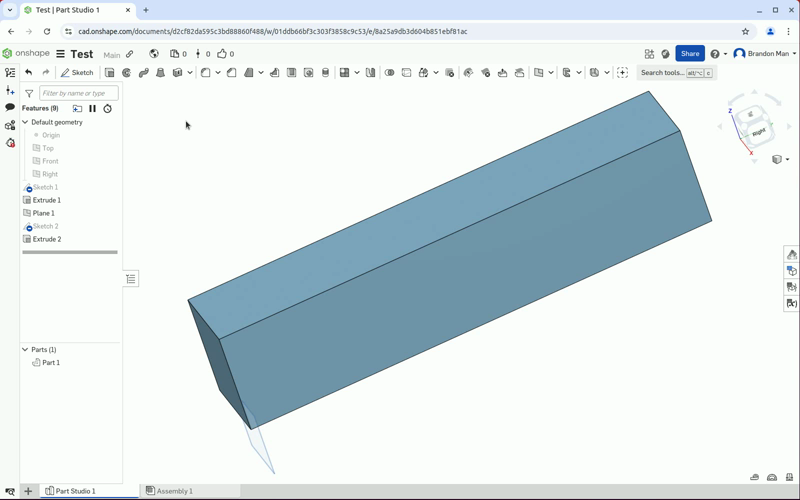
key(down, 2)
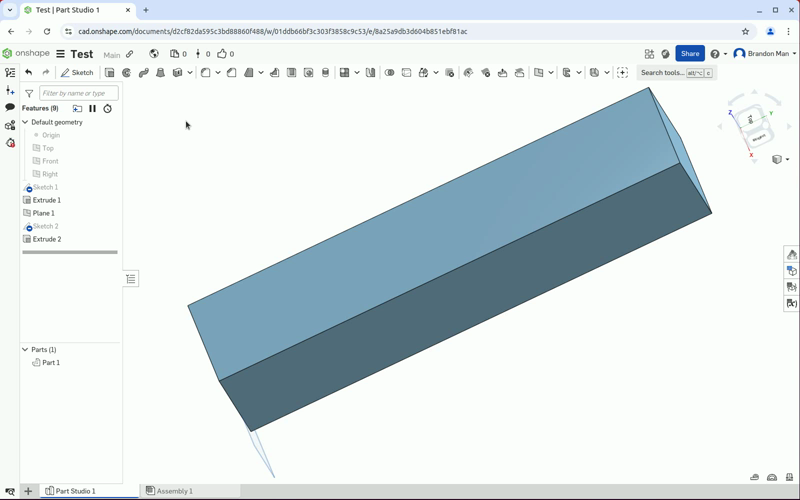
key(up, 2)
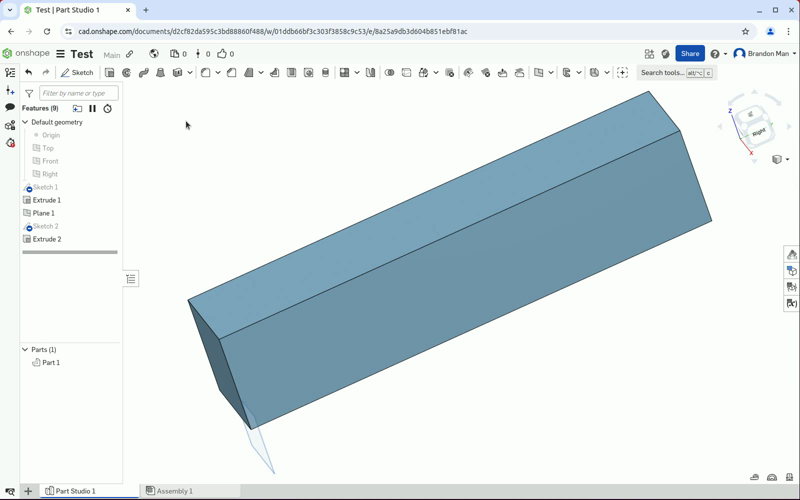
key(right, 2)
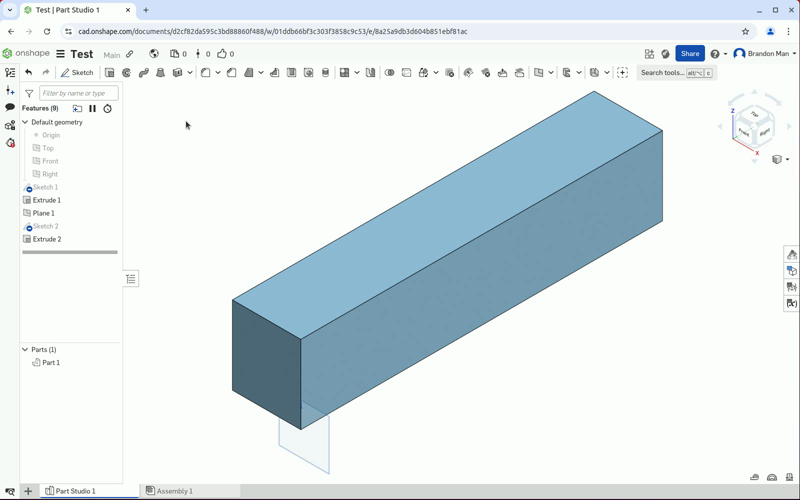
mouse_move(73, 189)
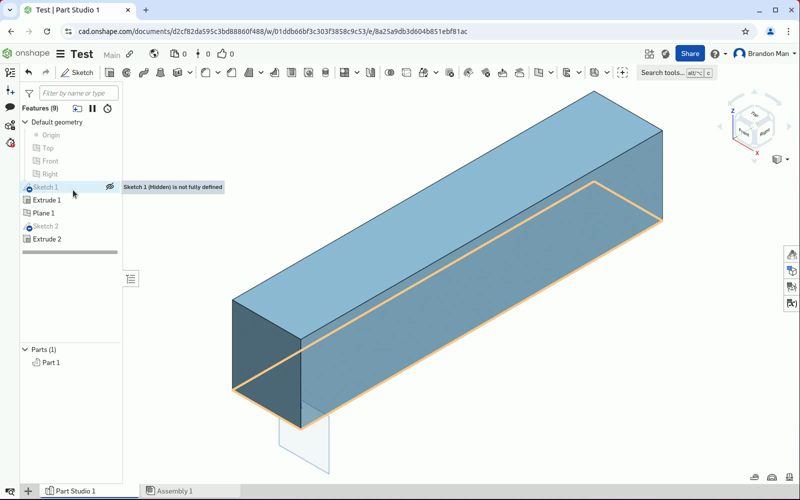
click(73, 189)